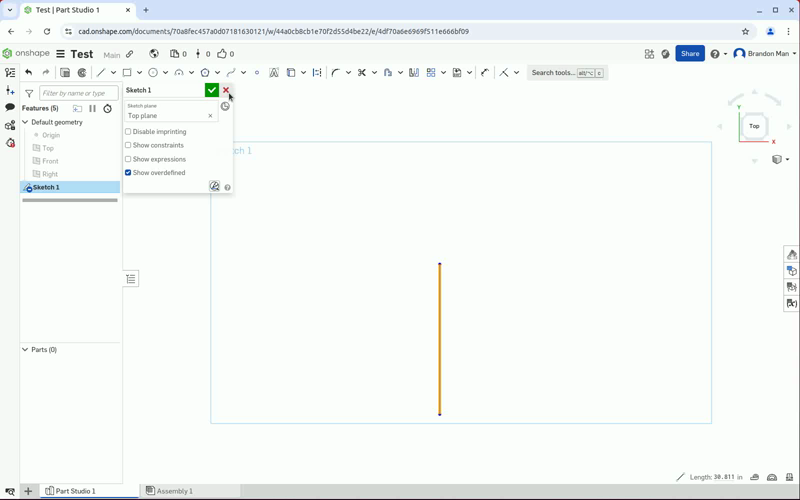
key(shift+h)
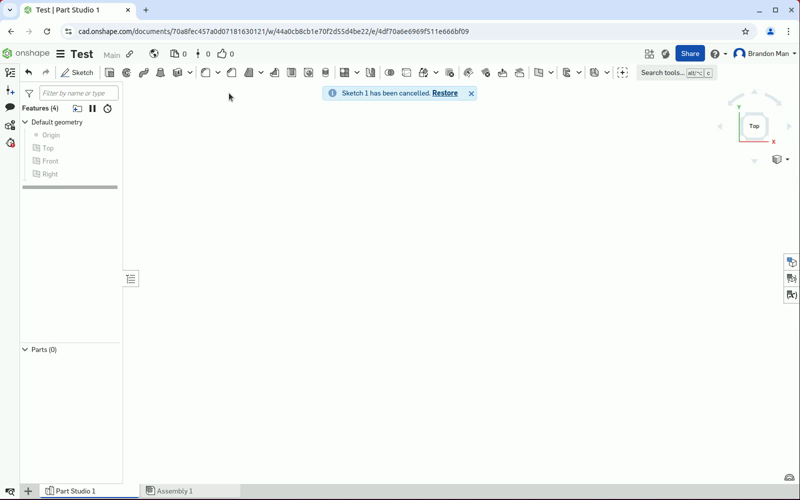
mouse_move(73, 352)
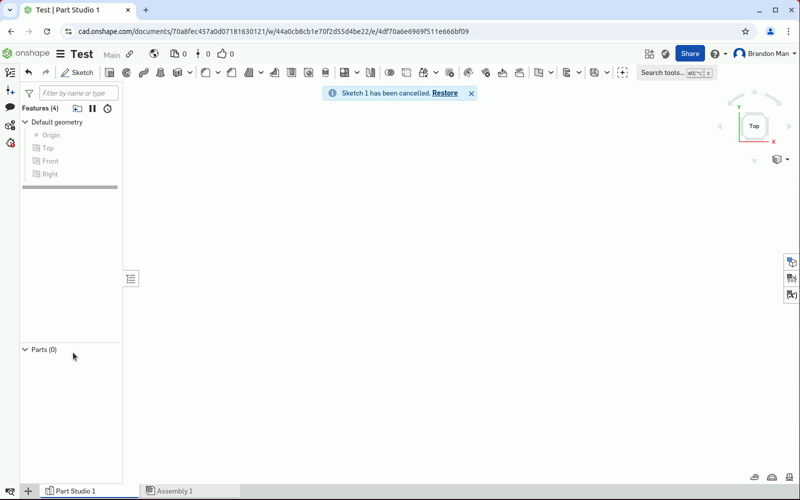
key(y)
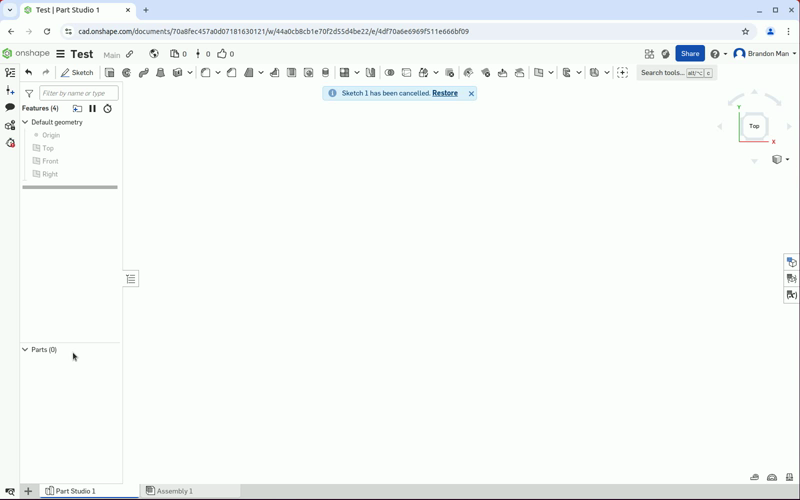
key(shift+p)
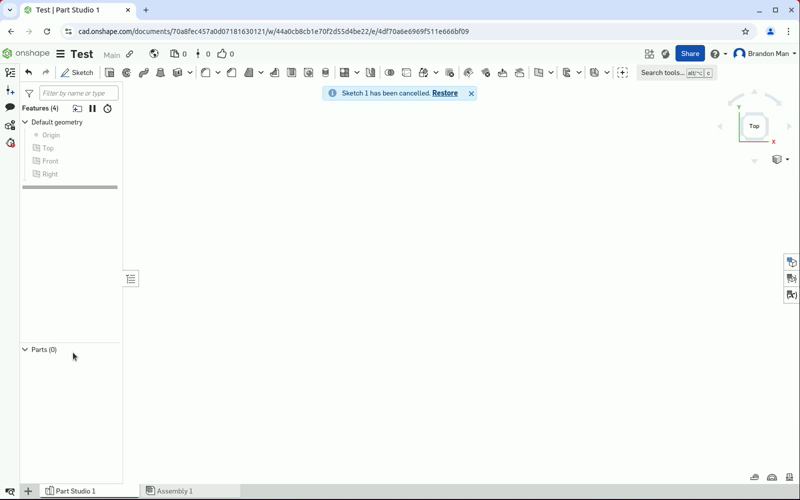
key(space)
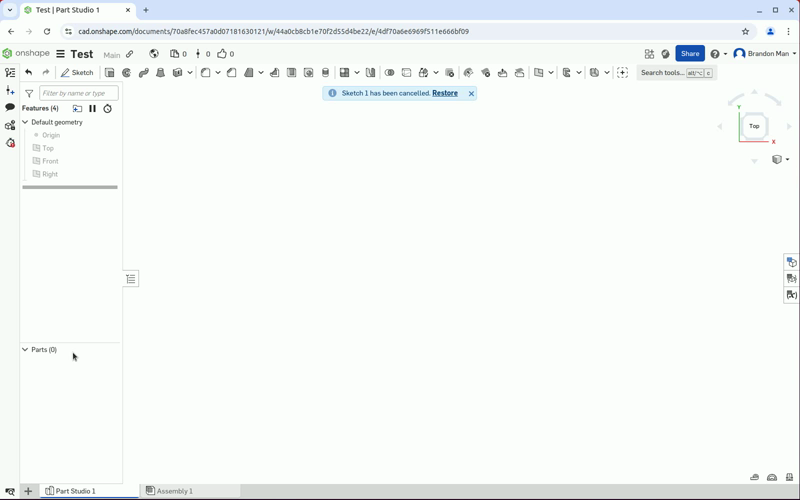
key_down(shift)
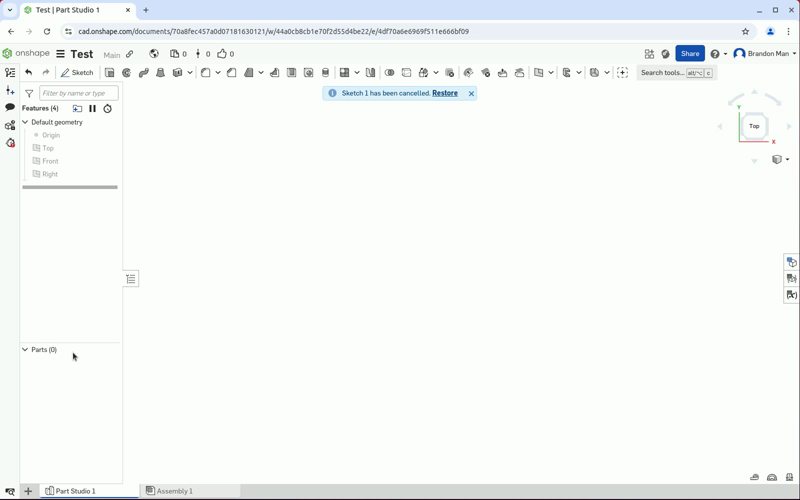
key(up)
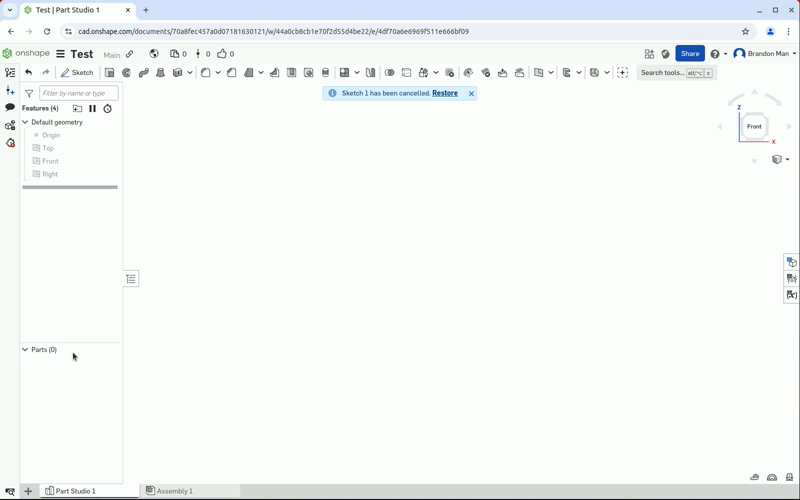
key_up(shift)
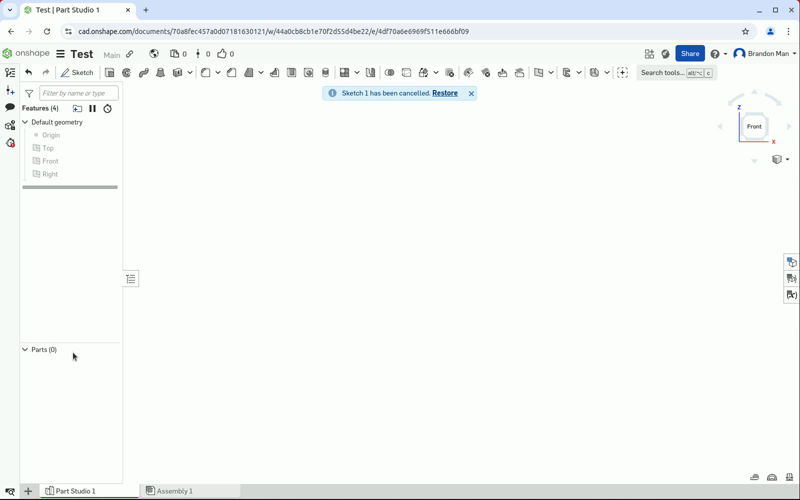
mouse_move(73, 352)
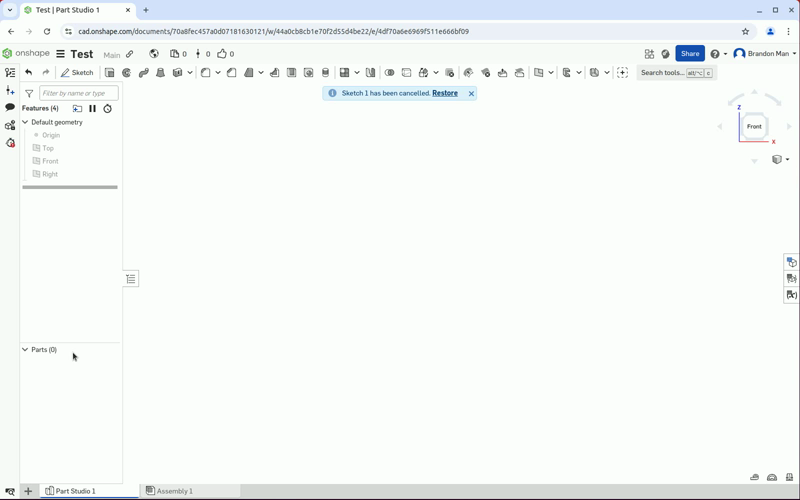
key(shift+y)
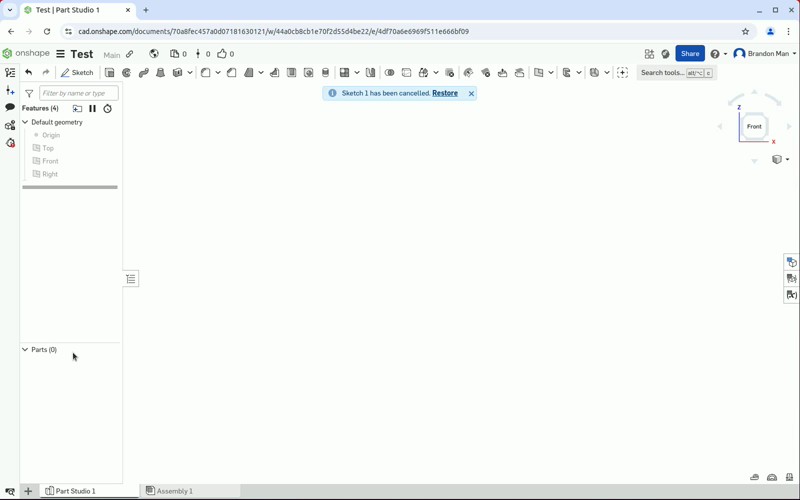
key(shift+s)
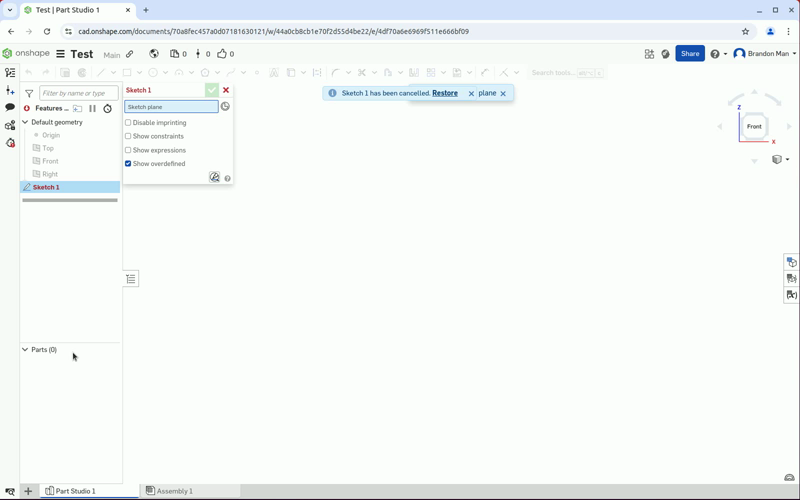
mouse_move(73, 163)
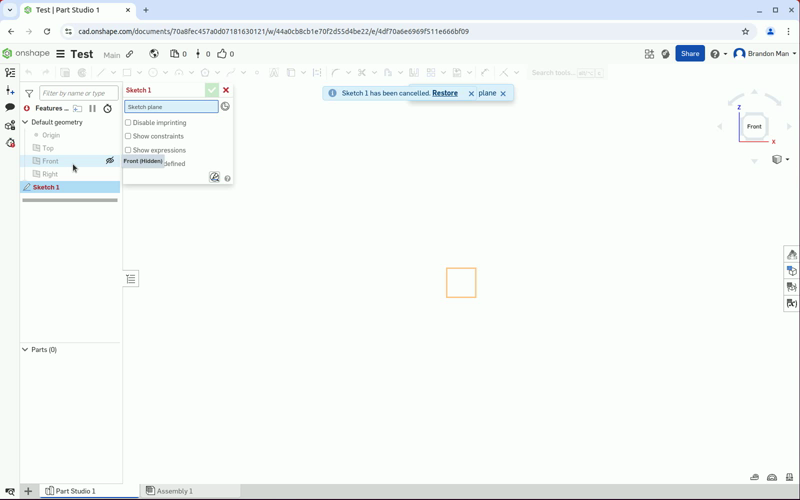
click(73, 163)
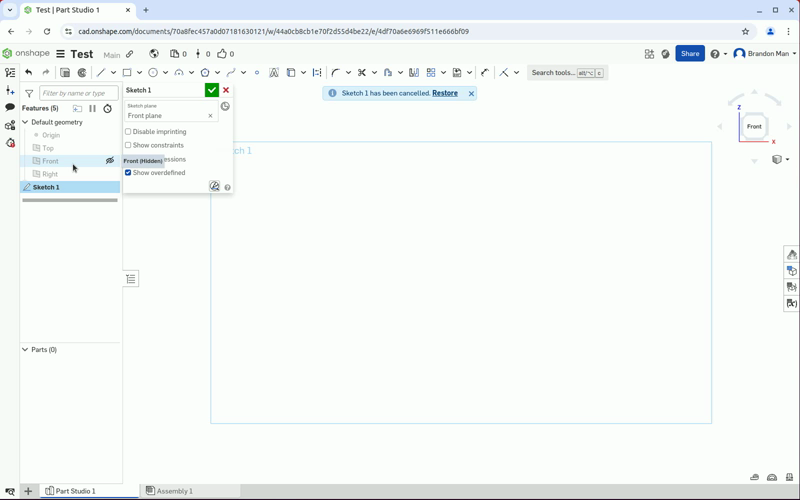
mouse_move(73, 352)
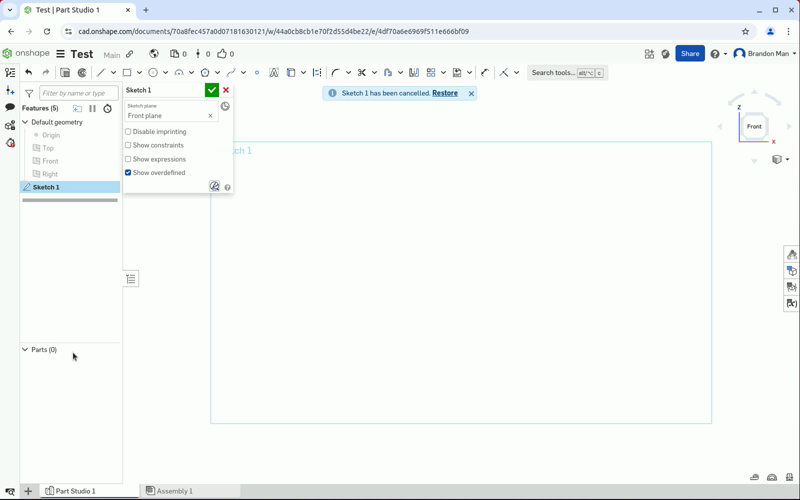
key(y)
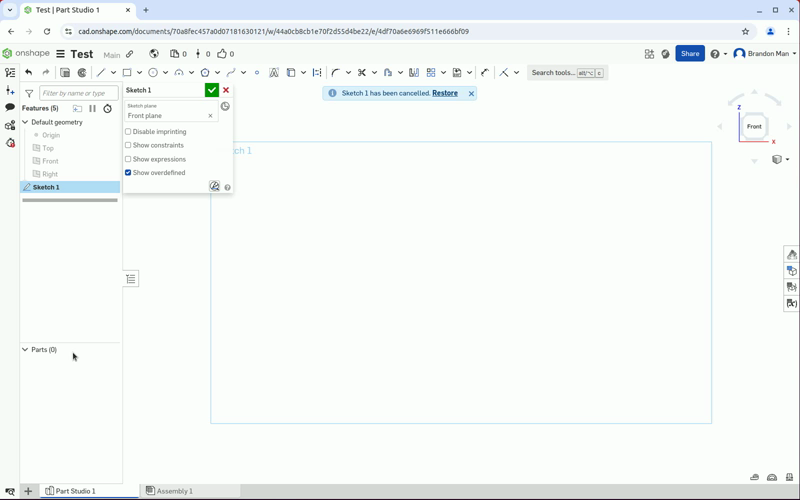
key(l)
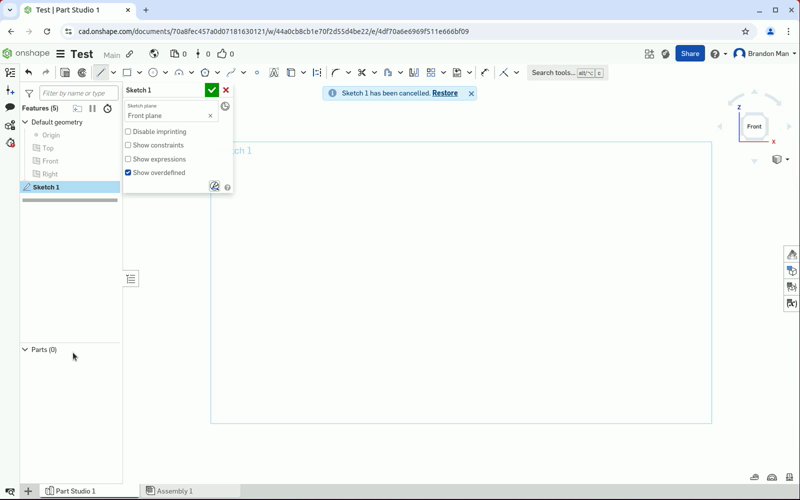
key_down(shift)
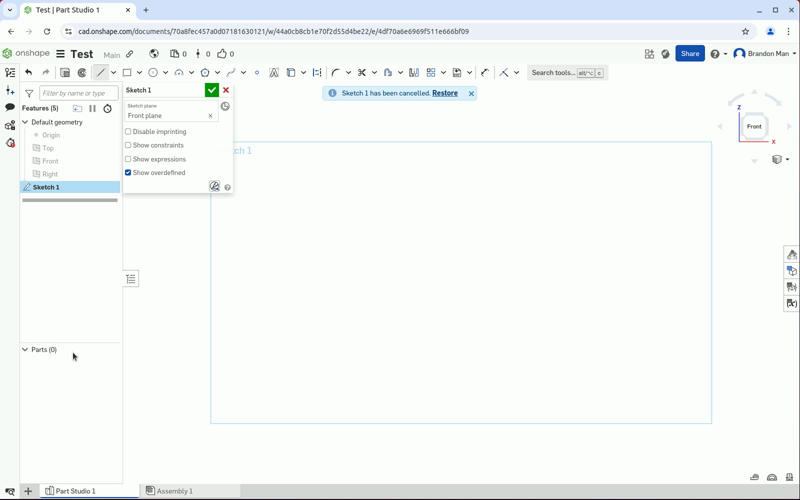
mouse_move(362, 372)
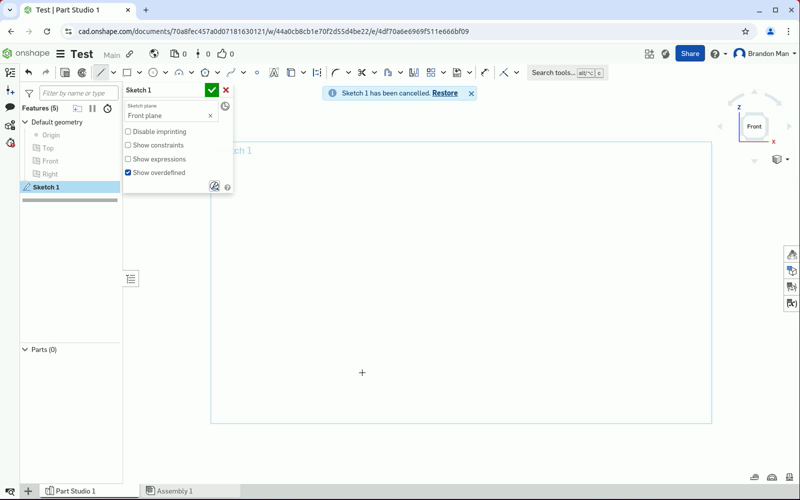
click(362, 372)
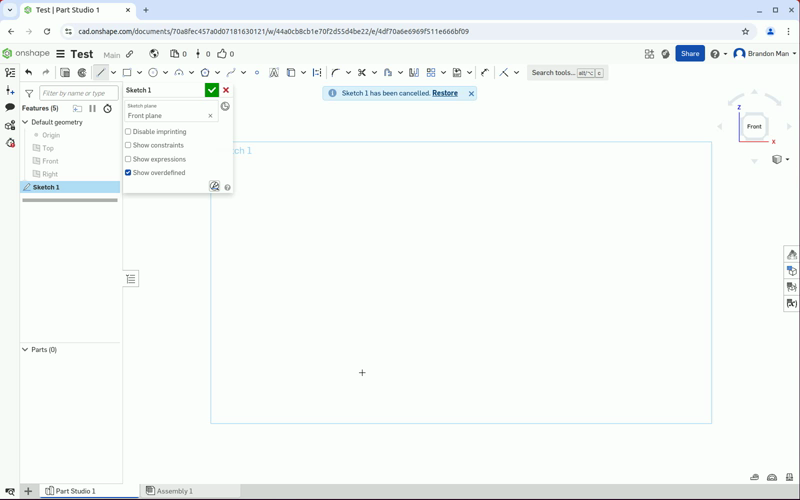
key_up(shift)
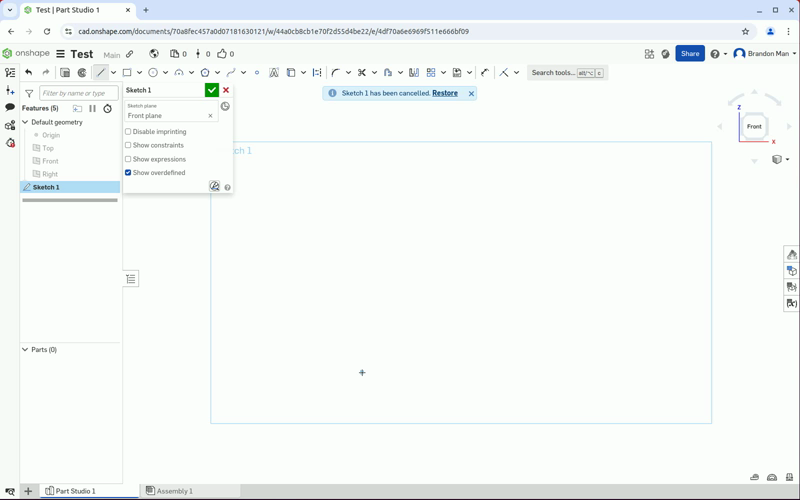
key_down(shift)
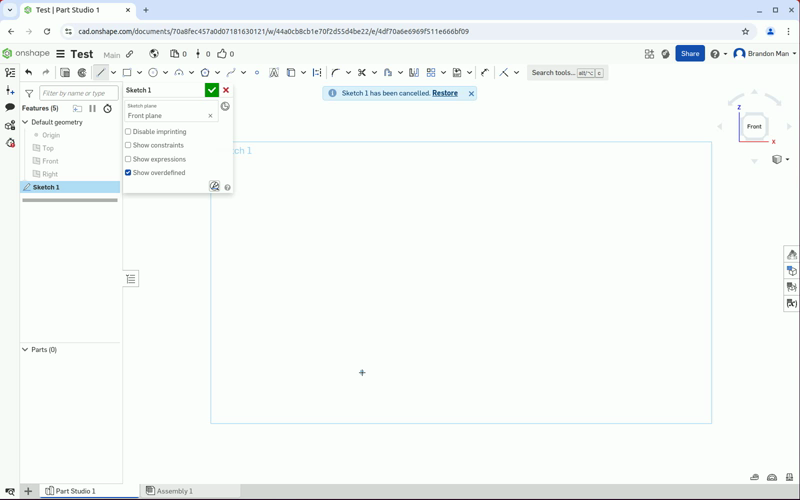
mouse_move(542, 372)
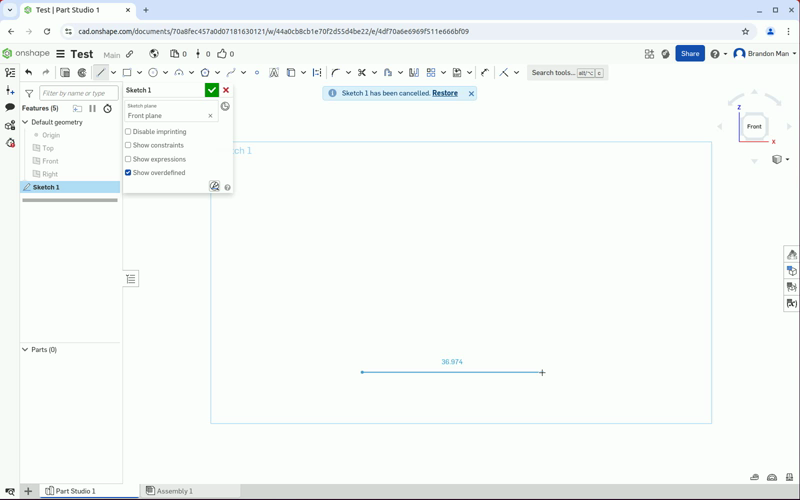
click(542, 372)
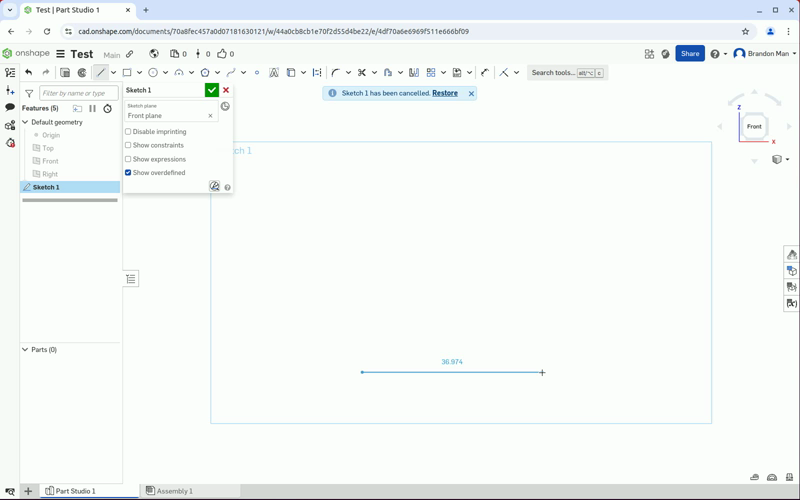
key_up(shift)
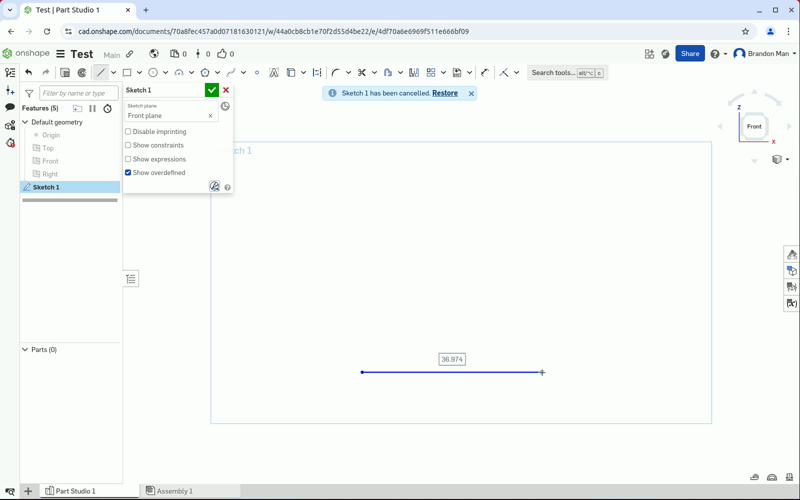
key_down(shift)
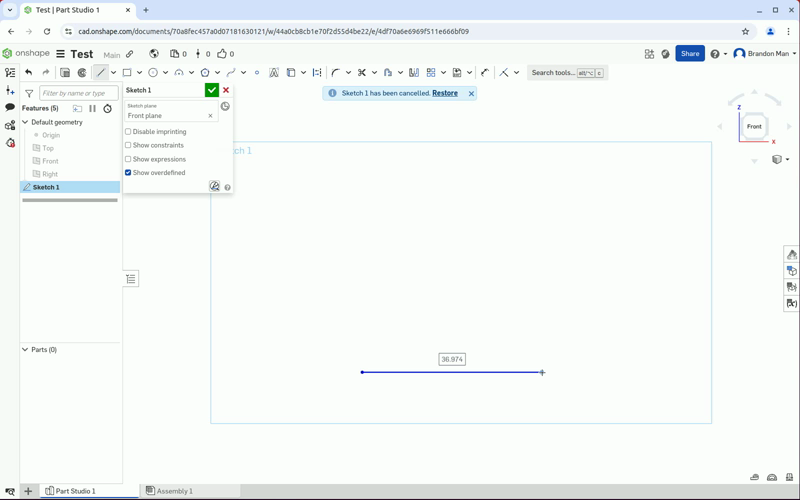
mouse_move(542, 237)
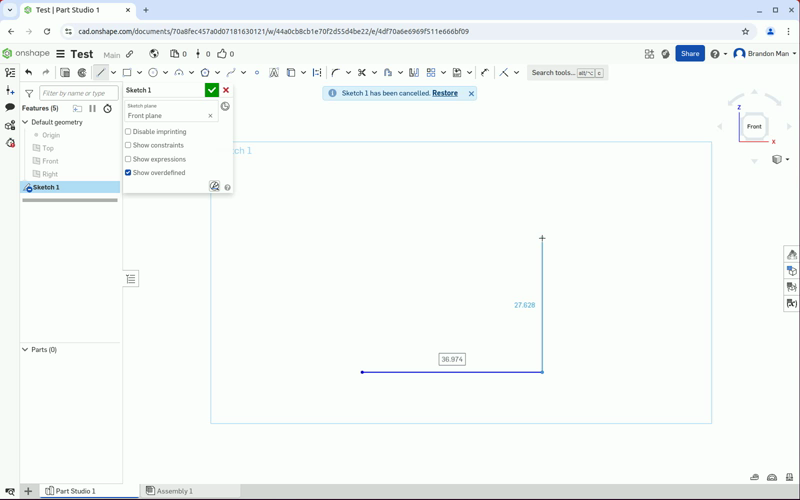
click(542, 237)
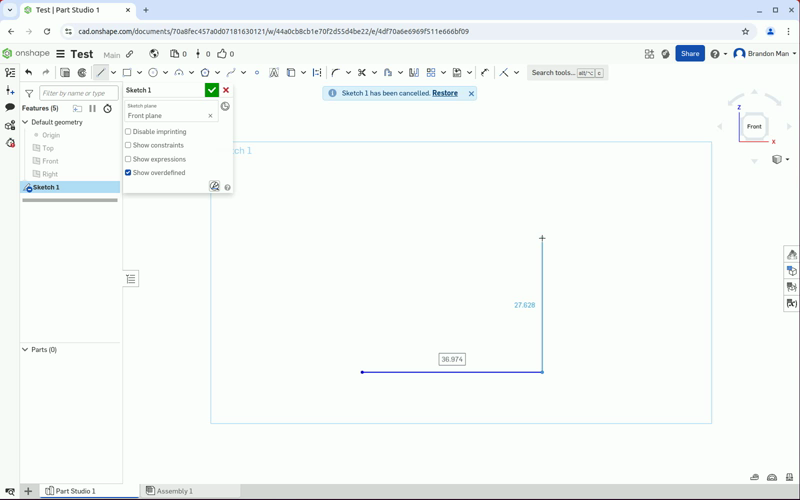
key_up(shift)
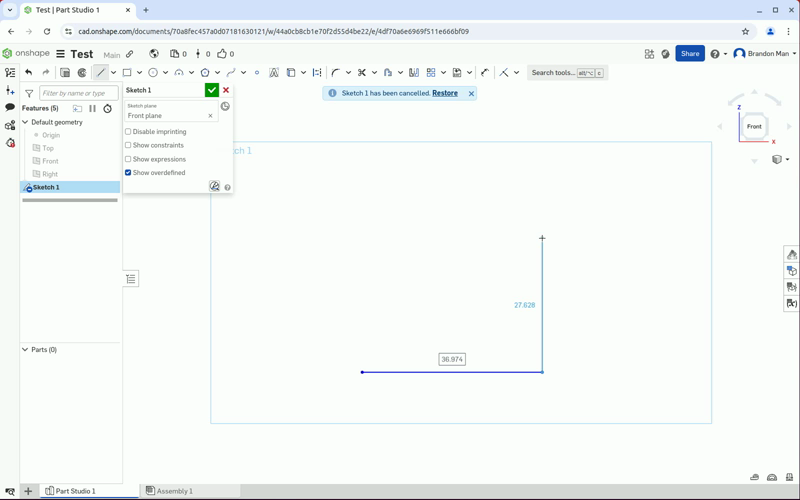
key_down(shift)
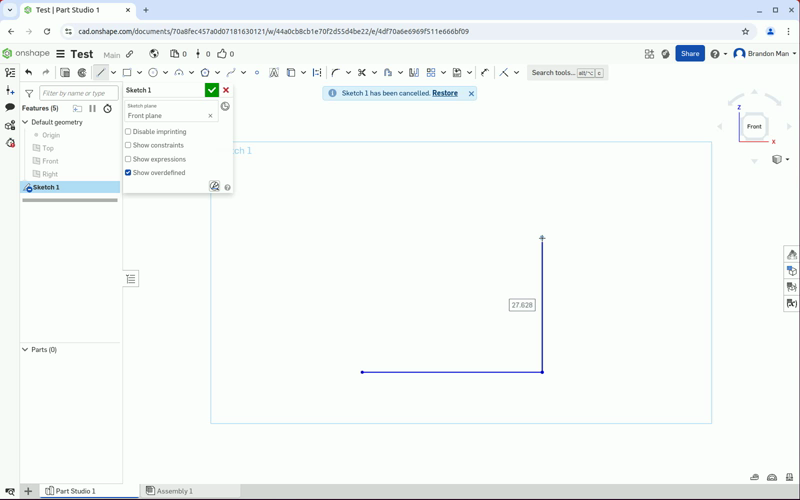
mouse_move(362, 237)
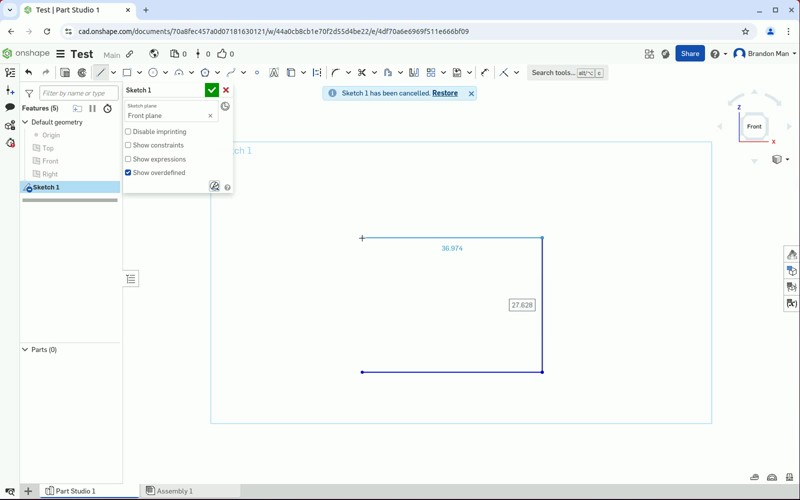
click(362, 237)
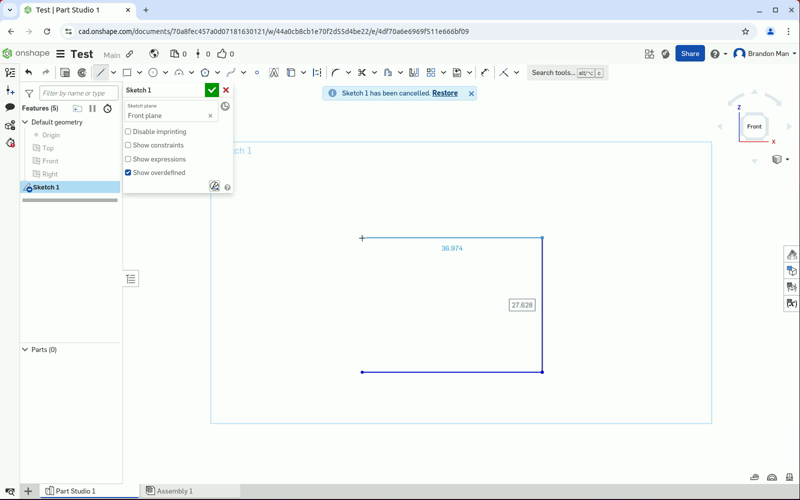
key_up(shift)
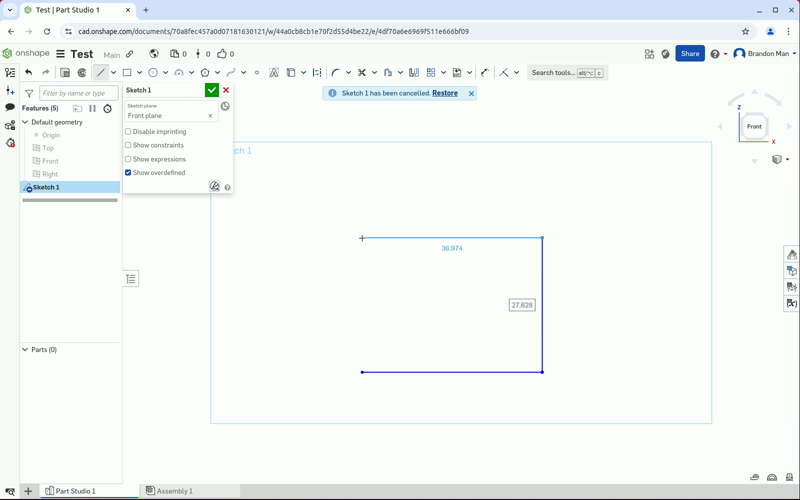
key_down(shift)
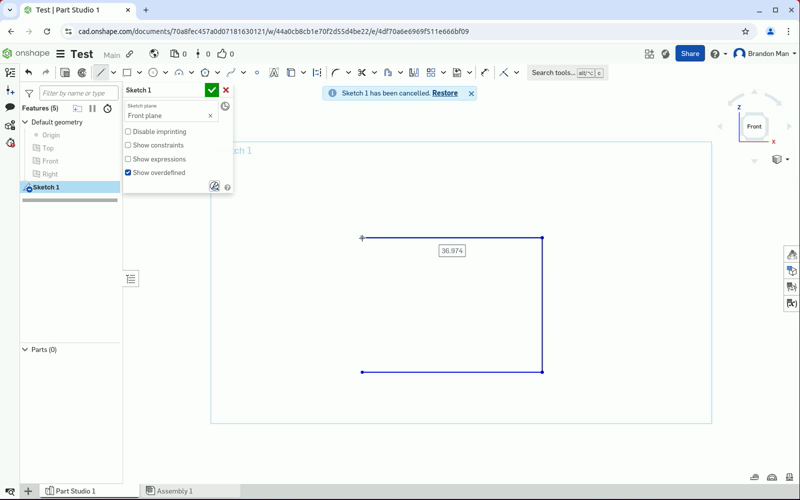
mouse_move(362, 372)
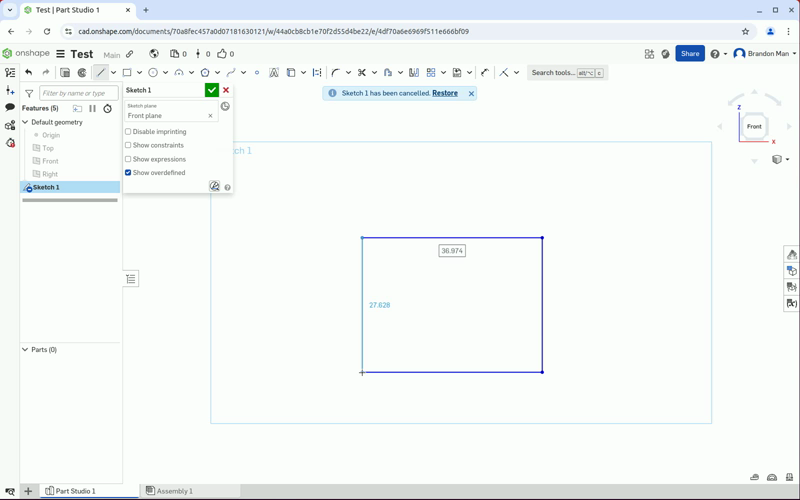
key_up(shift)
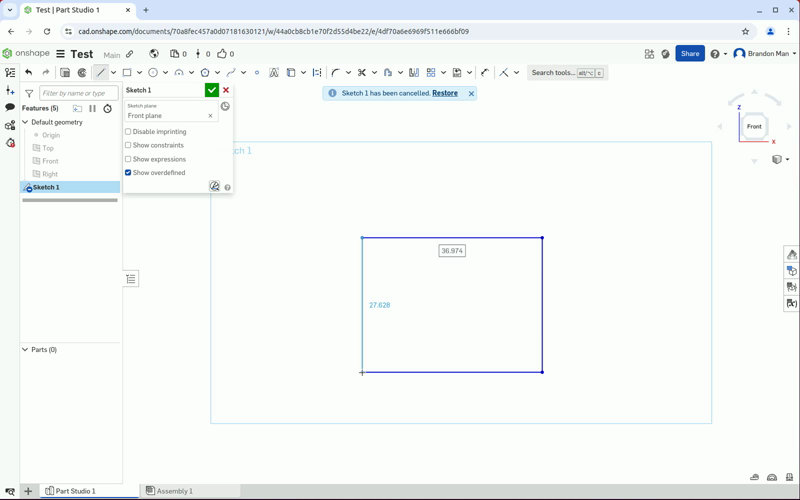
click(362, 372)
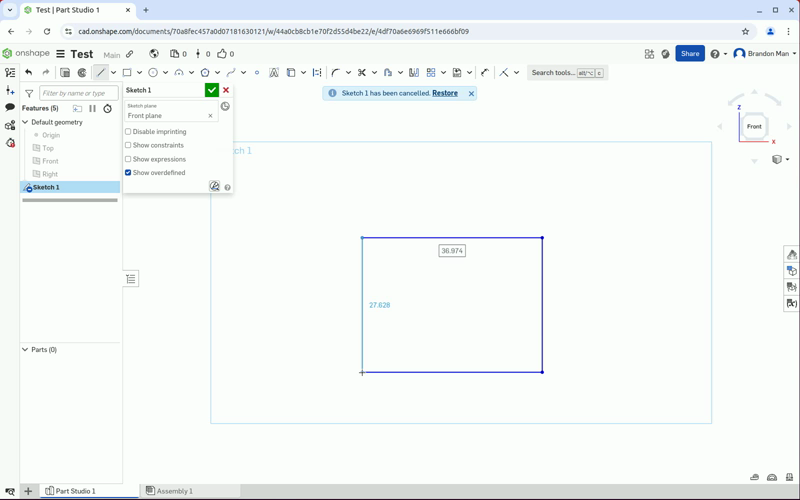
key(esc)
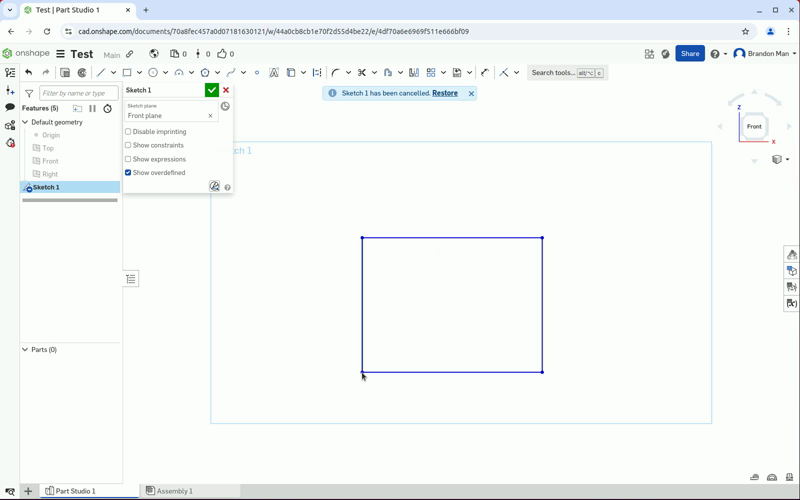
mouse_move(426, 296)
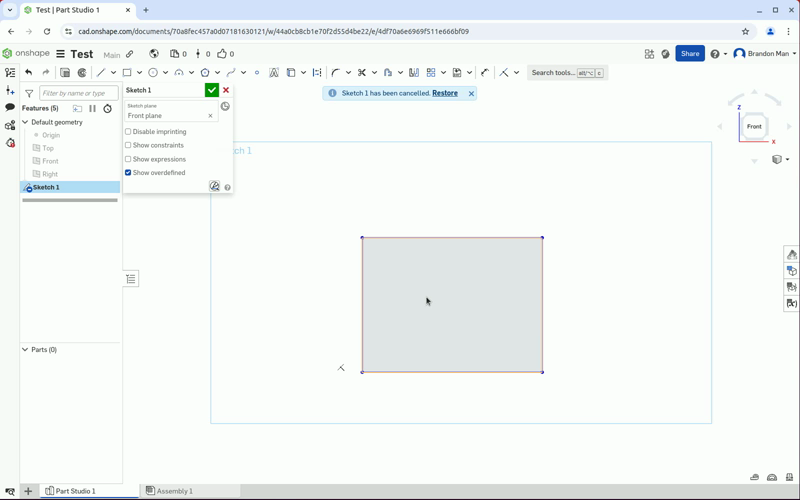
click(426, 296)
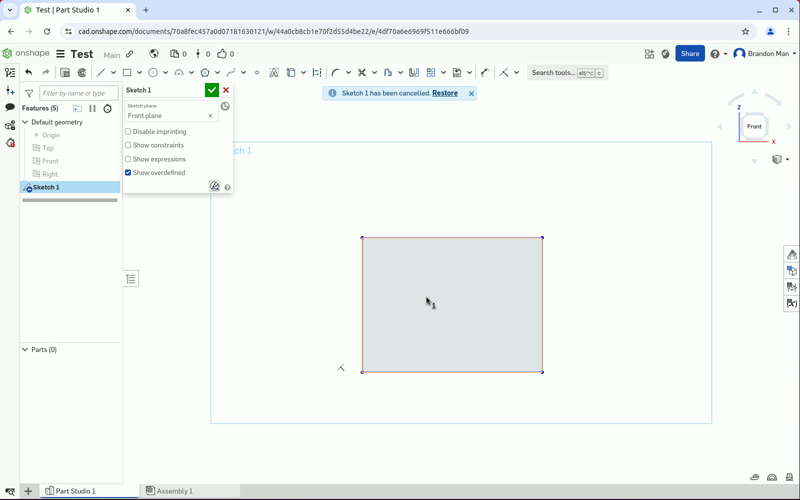
mouse_move(73, 352)
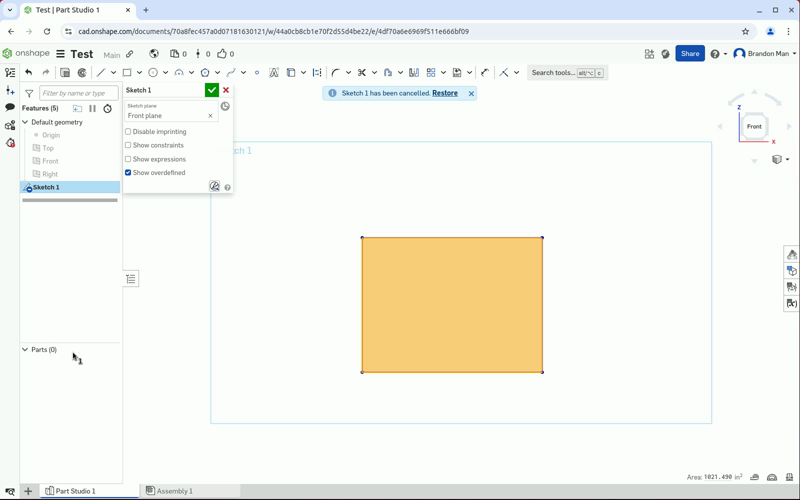
key(shift+y)
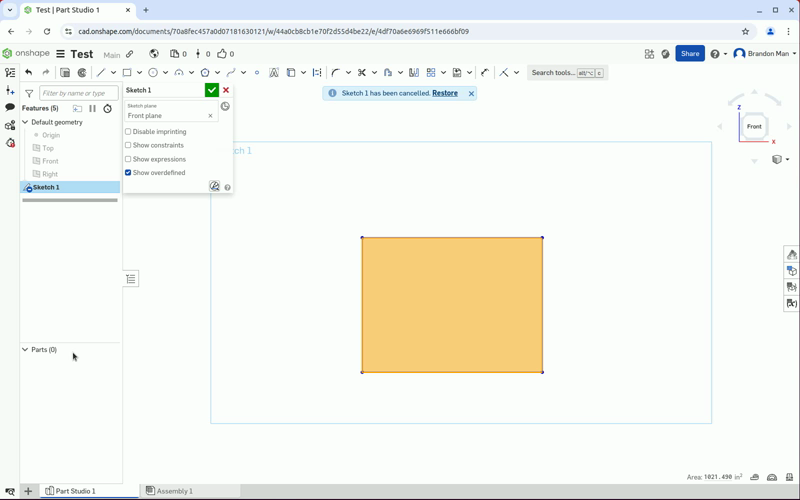
key(shift+e)
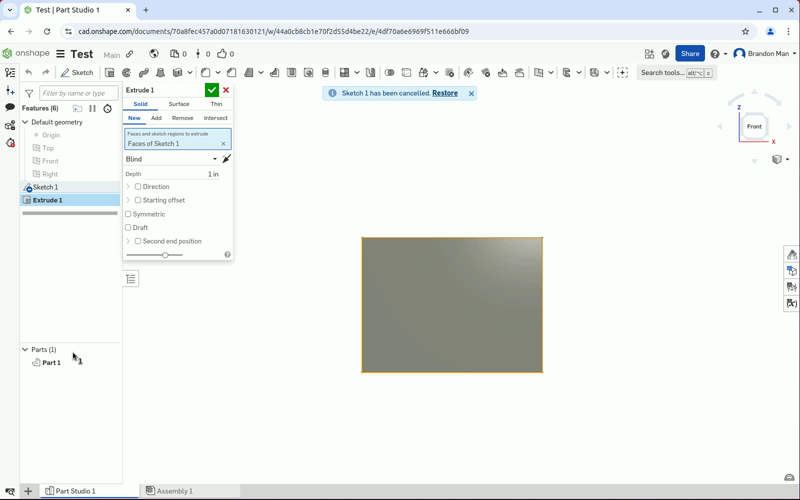
mouse_move(143, 106)
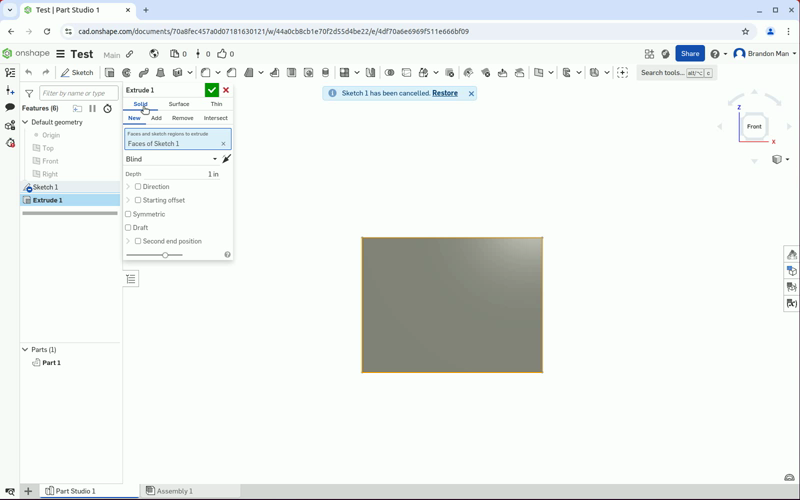
click(143, 106)
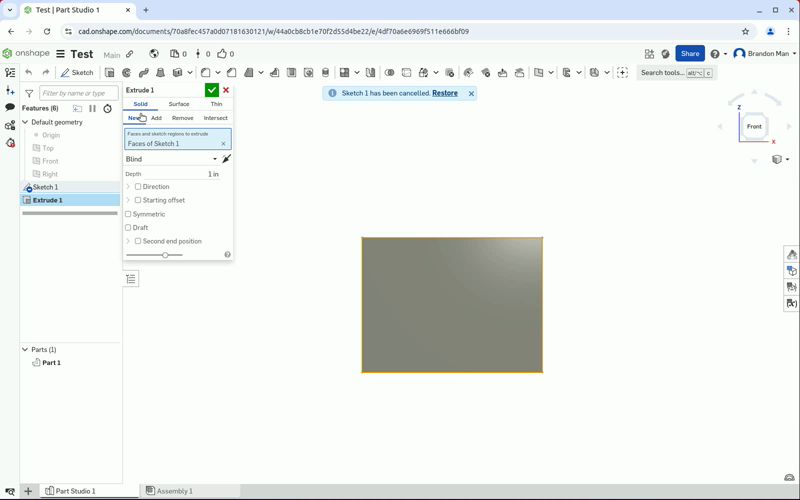
mouse_move(137, 120)
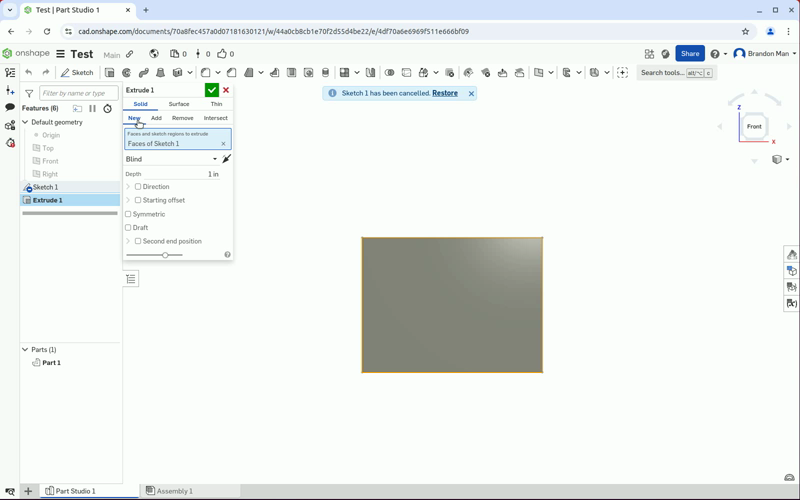
click(137, 120)
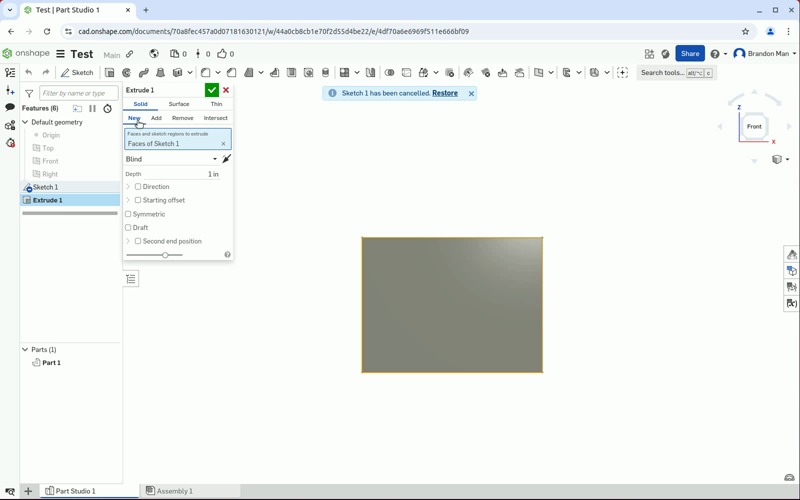
key(tab, 4)
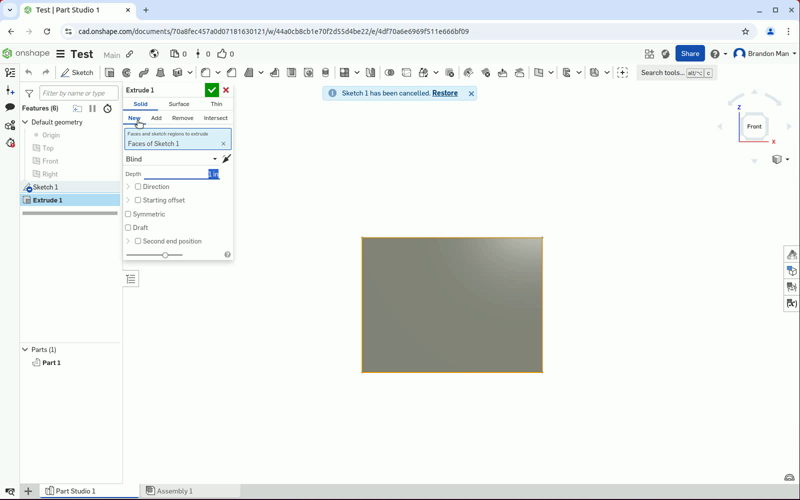
text(23.108)
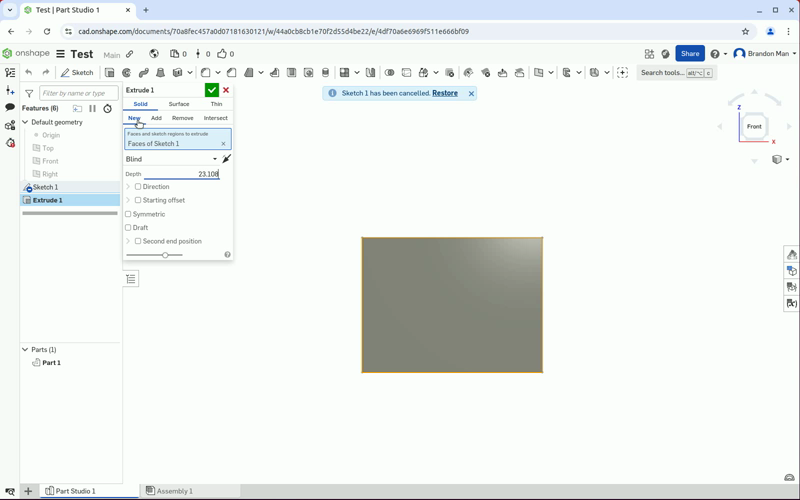
key(enter)
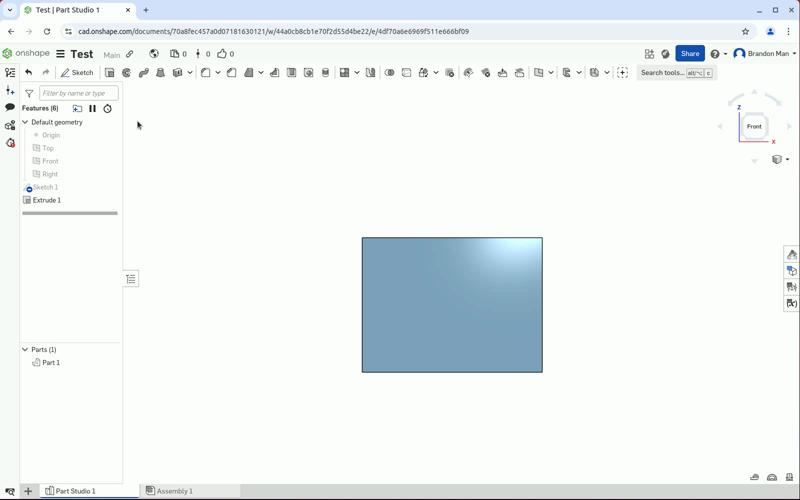
key(shift+h)
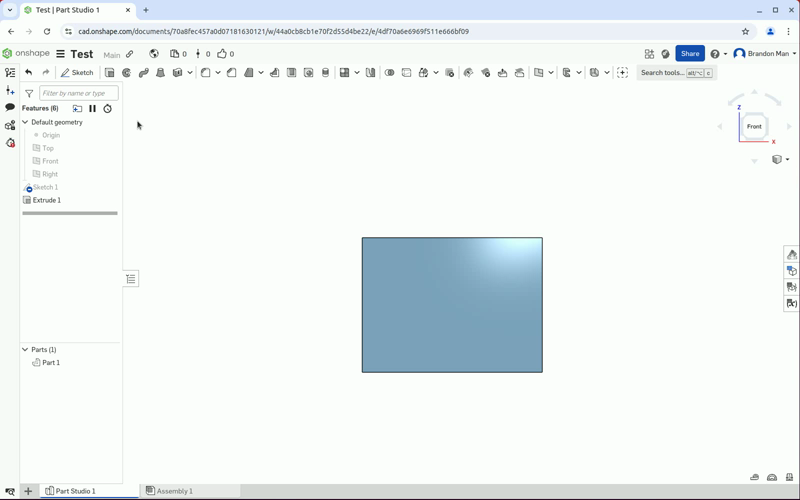
key(shift+h)
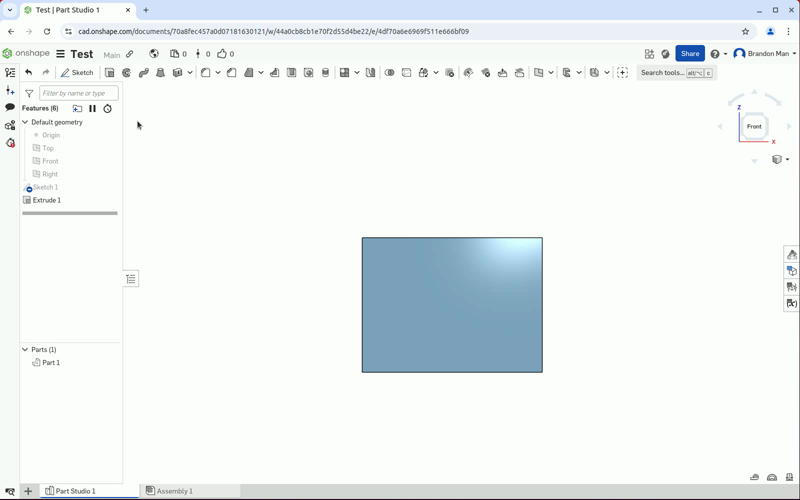
mouse_move(73, 189)
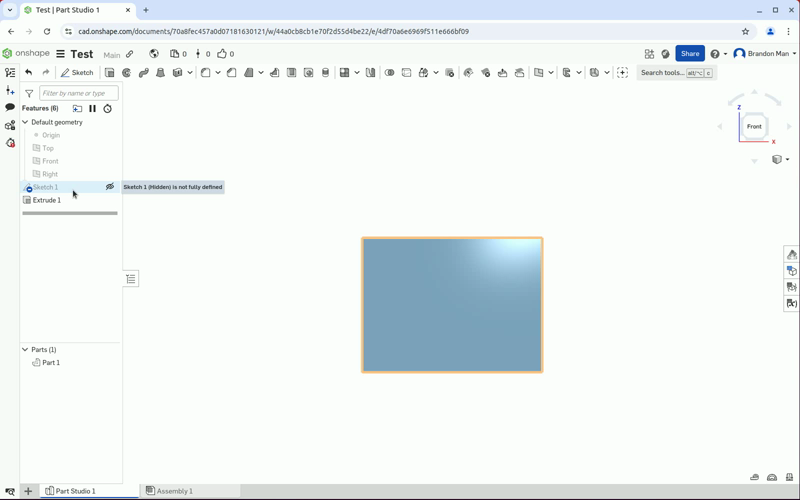
click(73, 189)
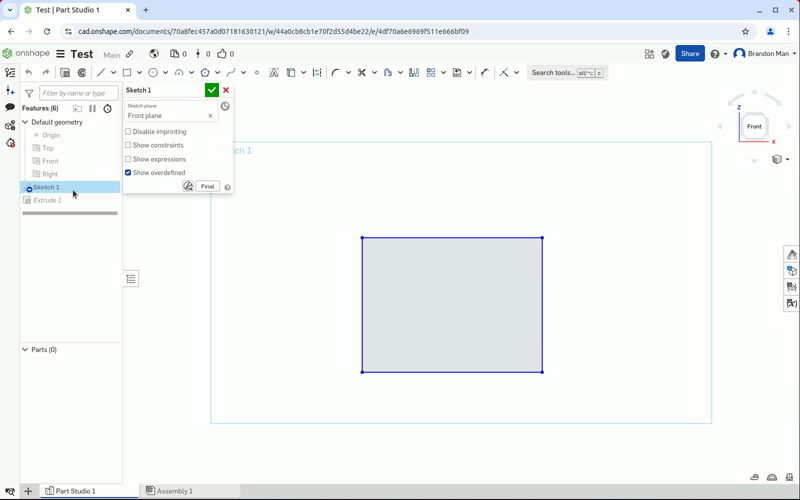
mouse_move(229, 92)
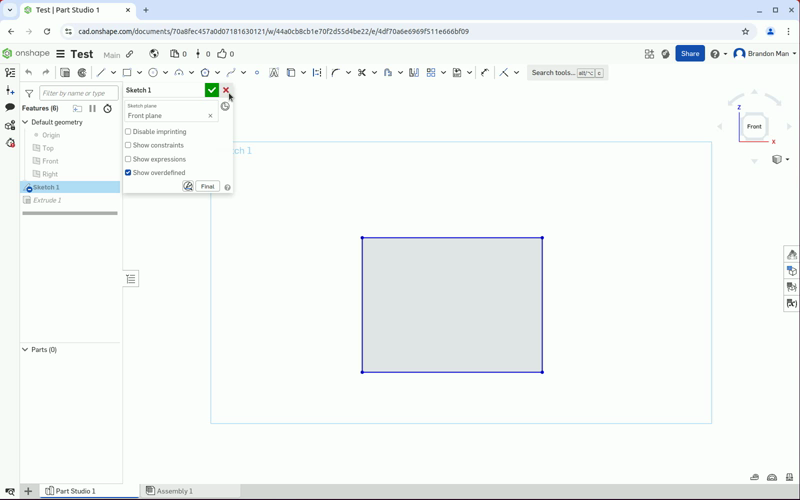
click(229, 92)
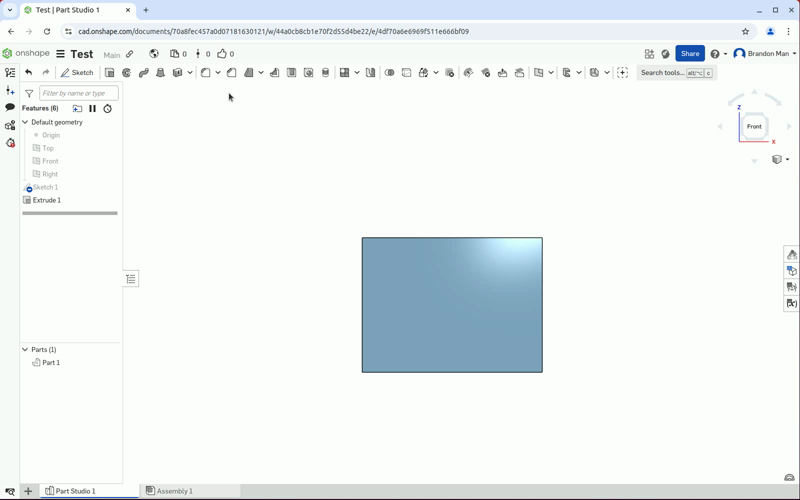
mouse_move(73, 352)
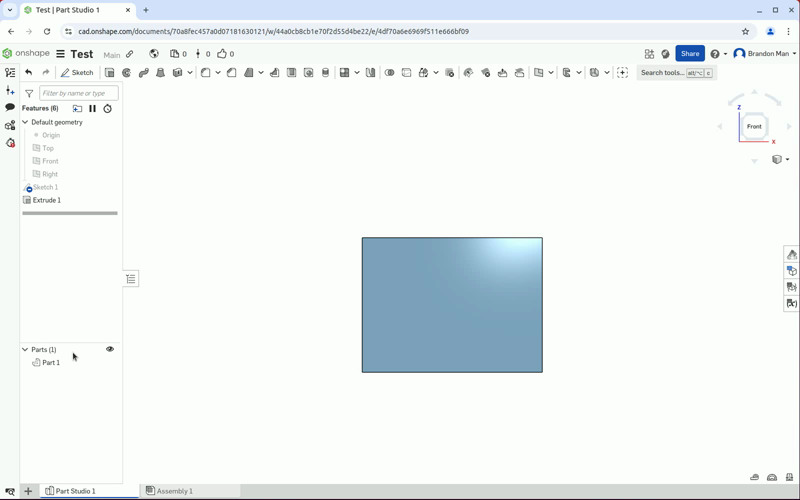
key(y)
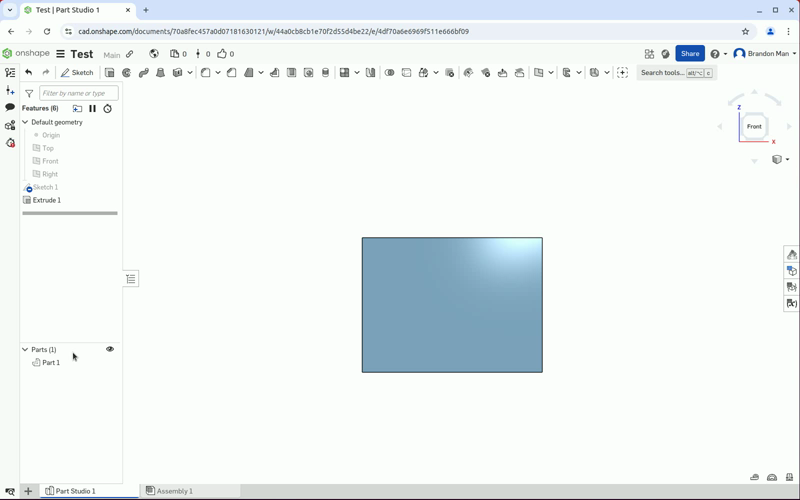
key(shift+p)
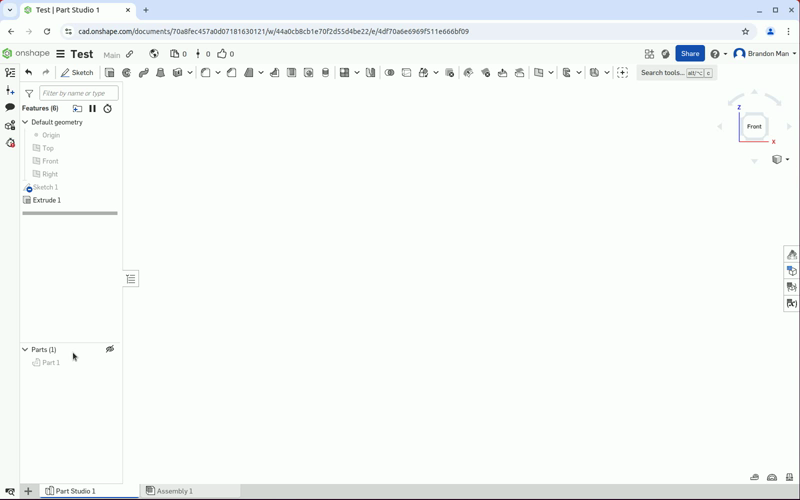
key(space)
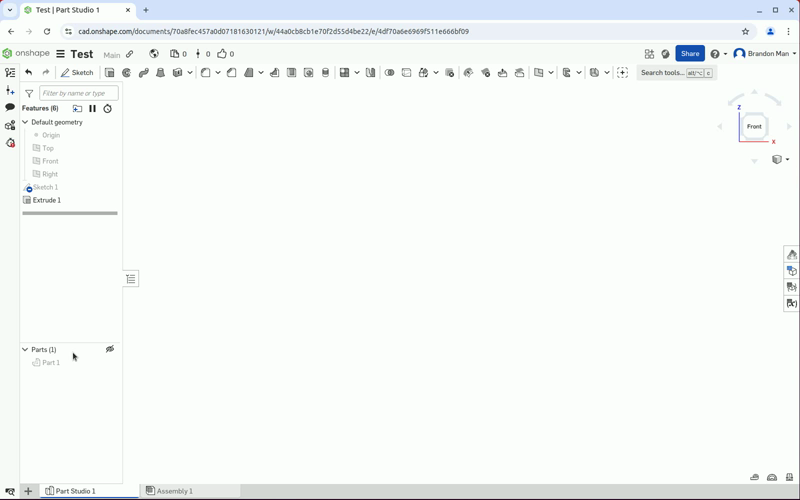
key_down(shift)
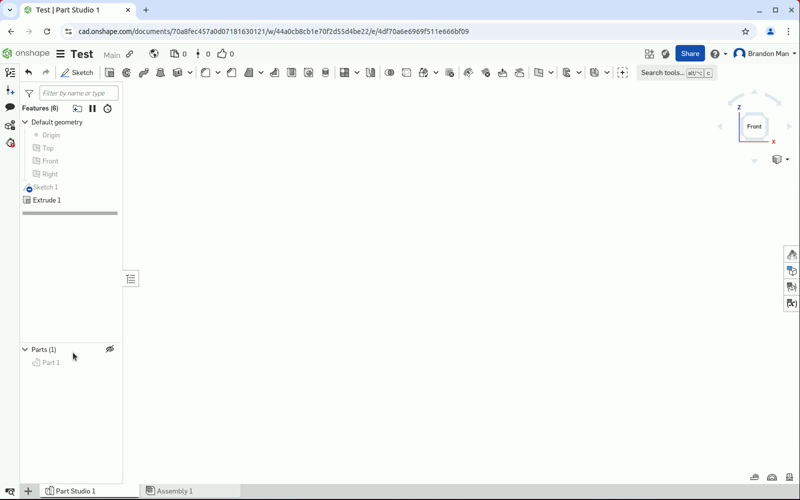
key(left)
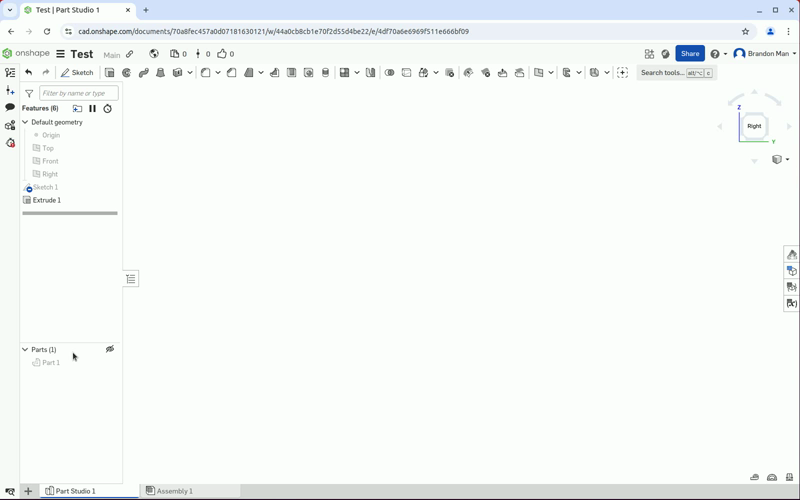
key_up(shift)
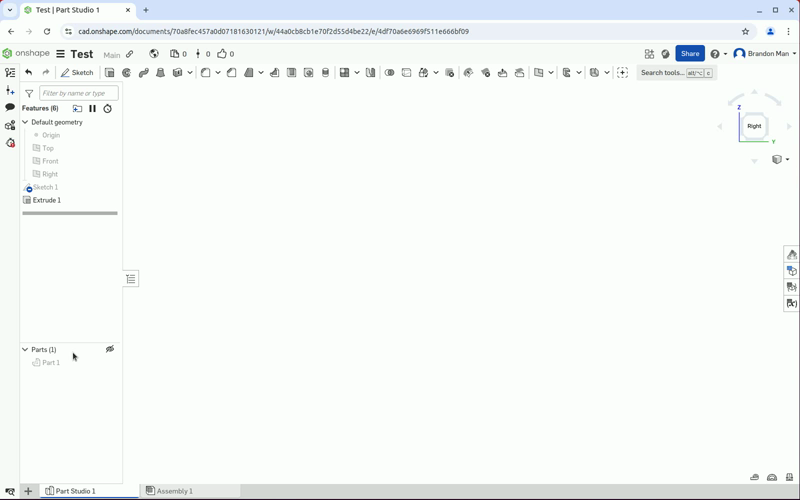
mouse_move(73, 352)
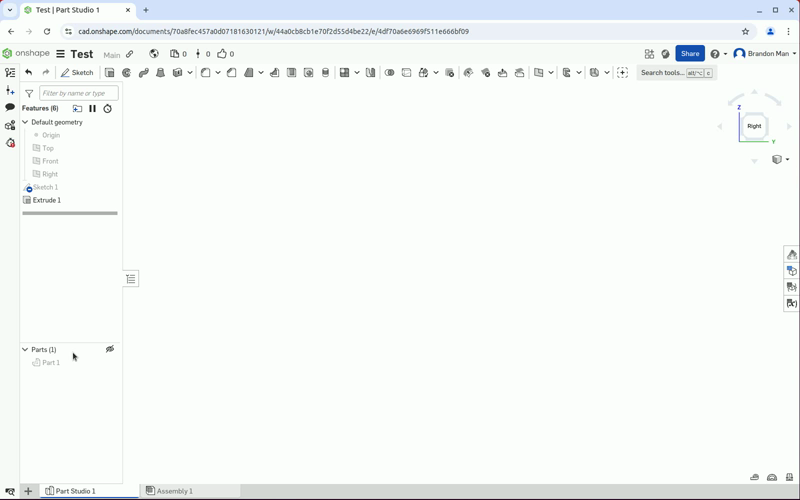
key(shift+y)
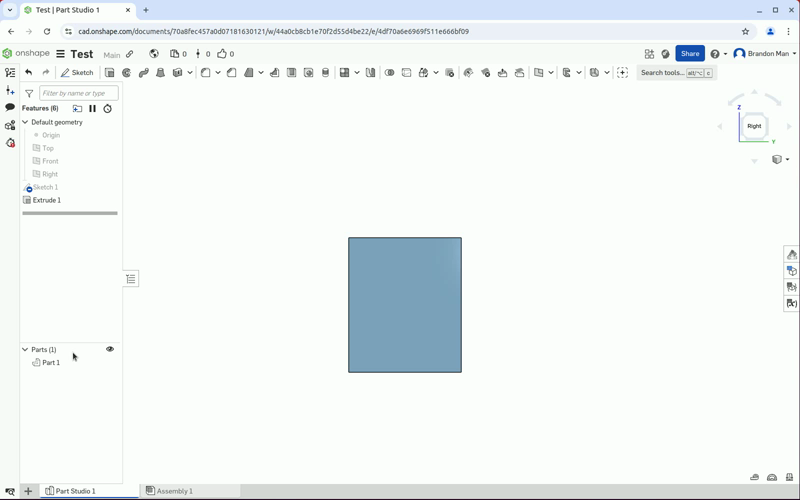
mouse_move(541, 75)
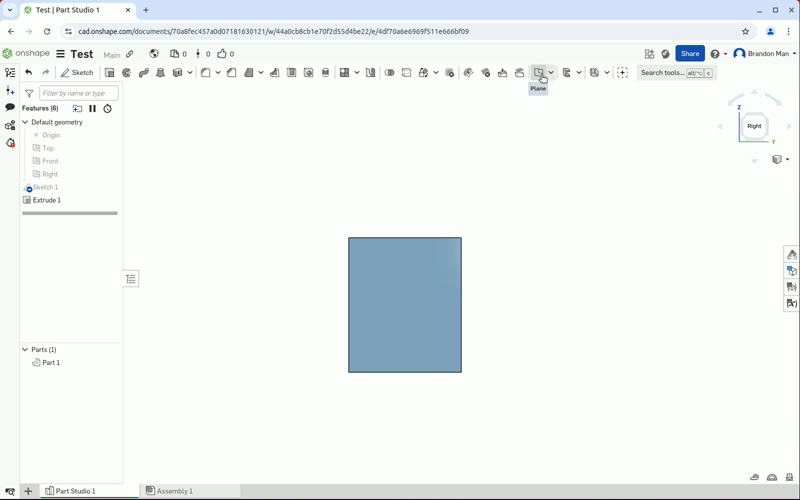
click(541, 75)
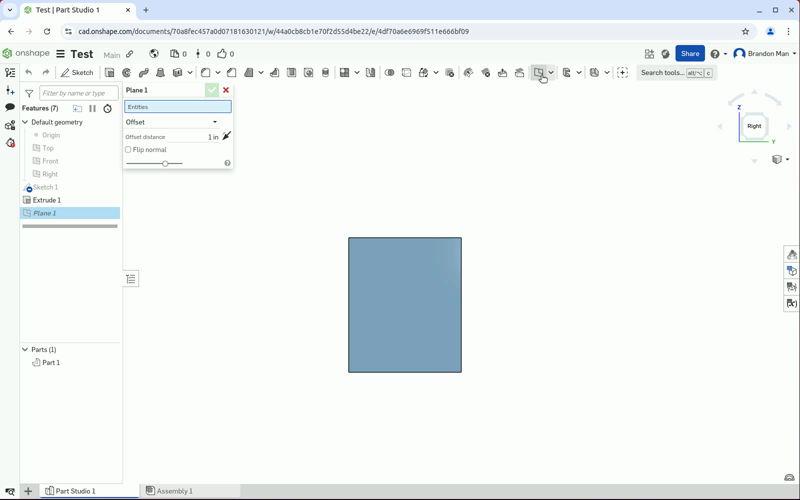
mouse_move(73, 176)
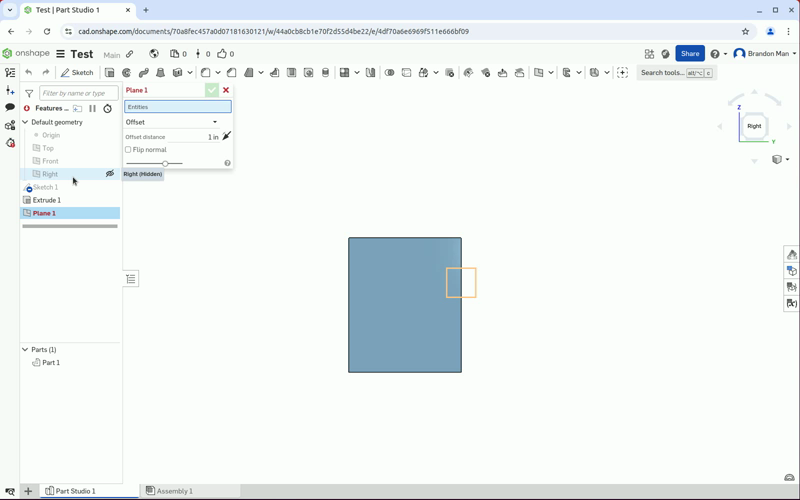
click(73, 176)
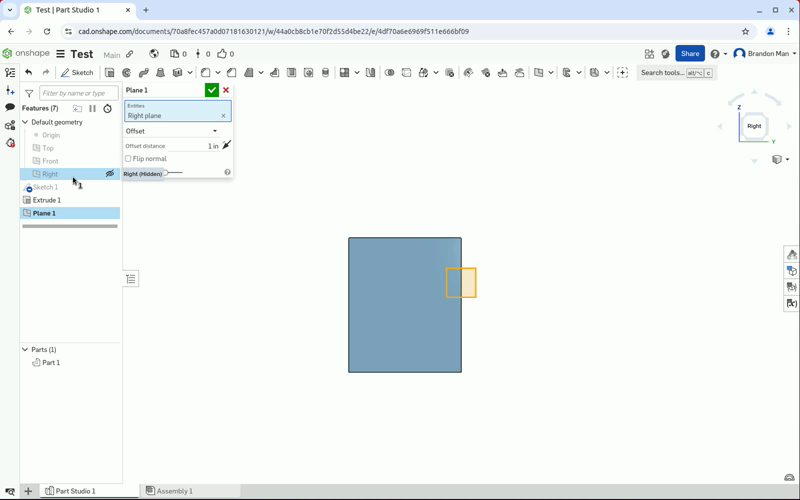
key(tab, 2)
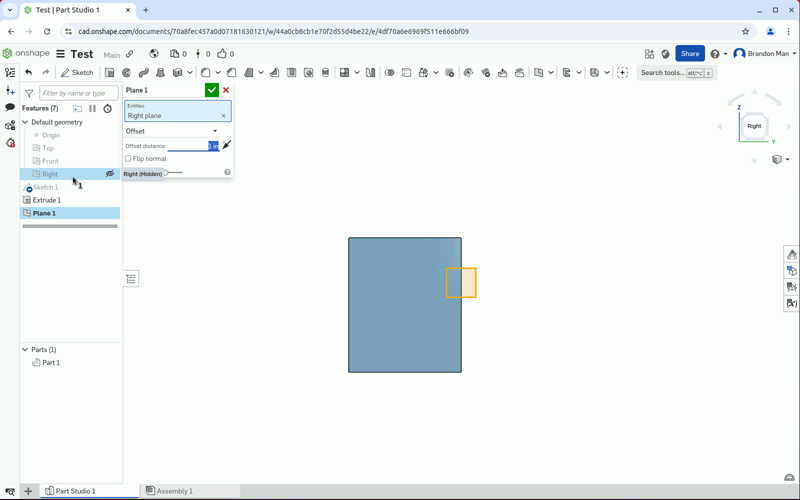
text(16.854)
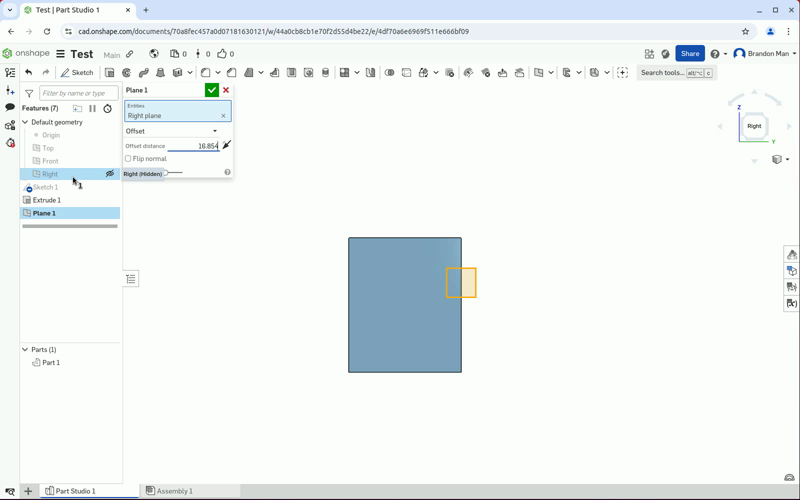
key(enter, 2)
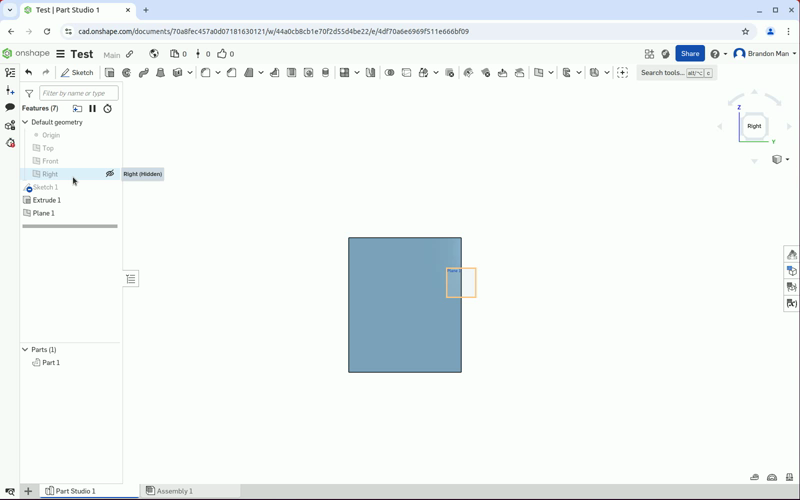
key(shift+s)
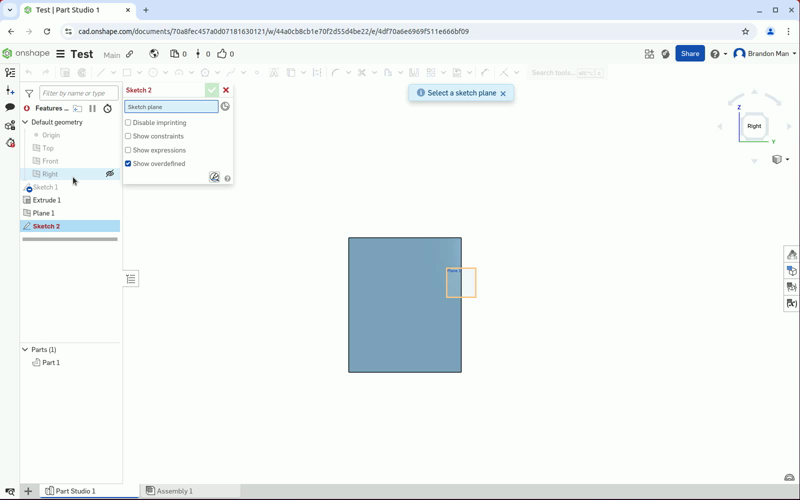
mouse_move(73, 215)
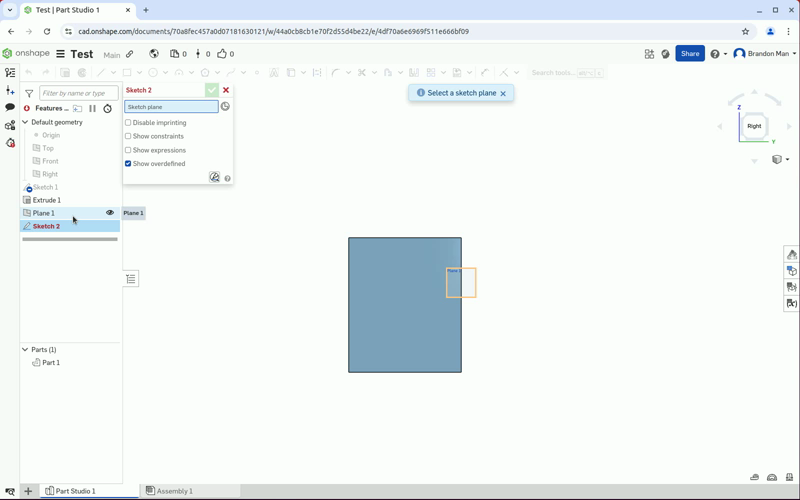
click(73, 215)
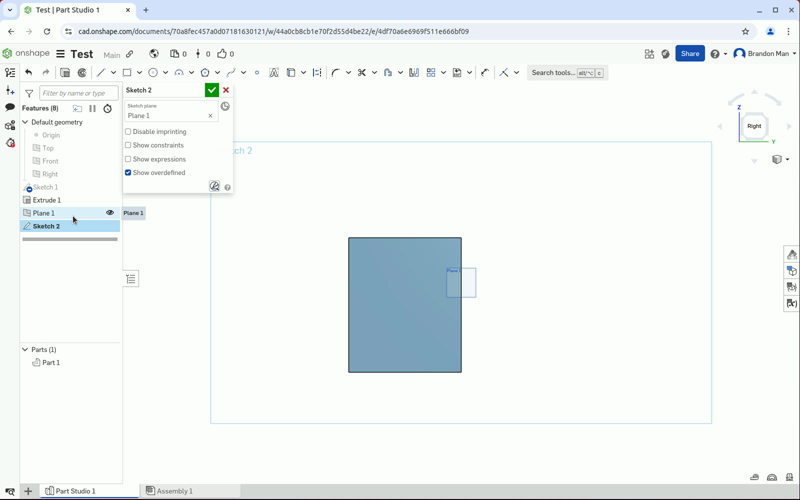
mouse_move(73, 352)
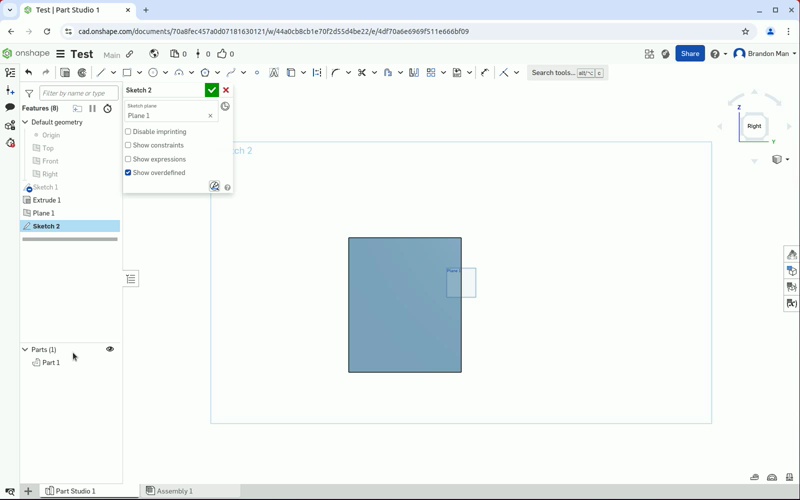
key(y)
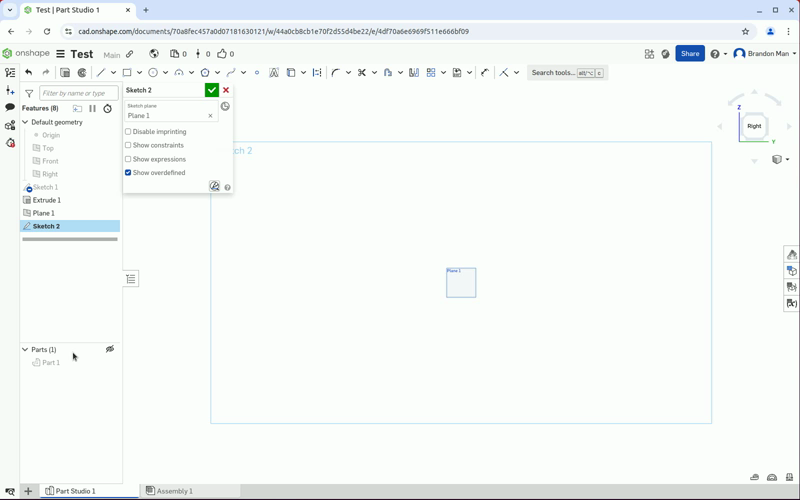
key(a)
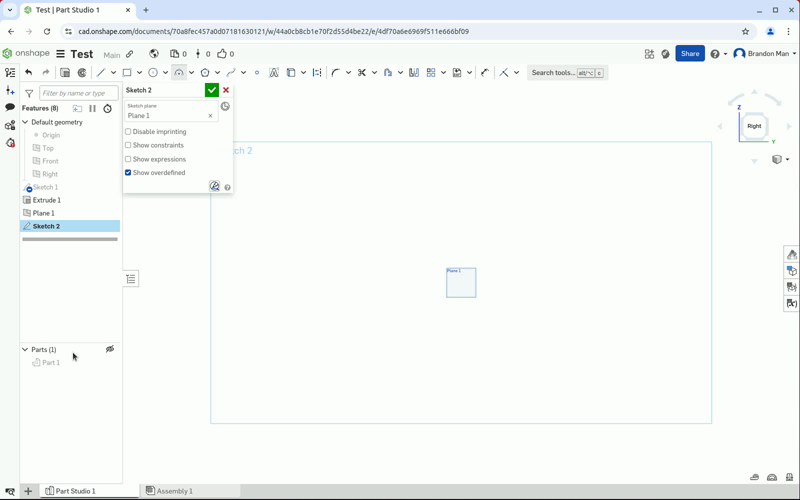
key_down(shift)
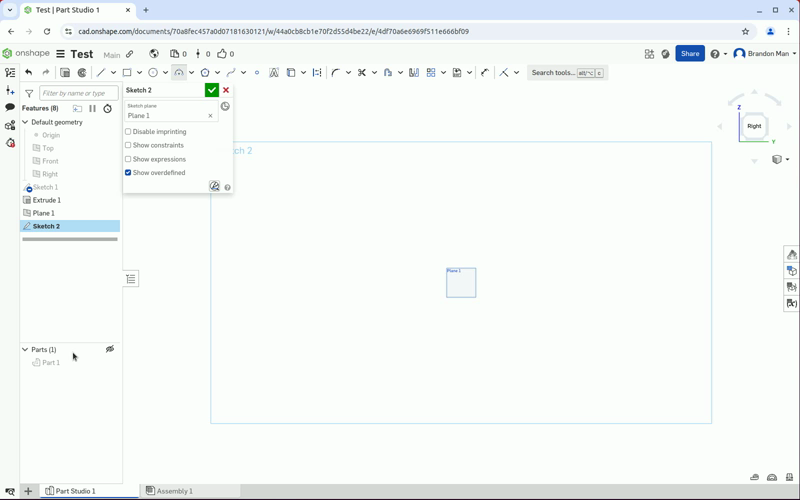
mouse_move(348, 327)
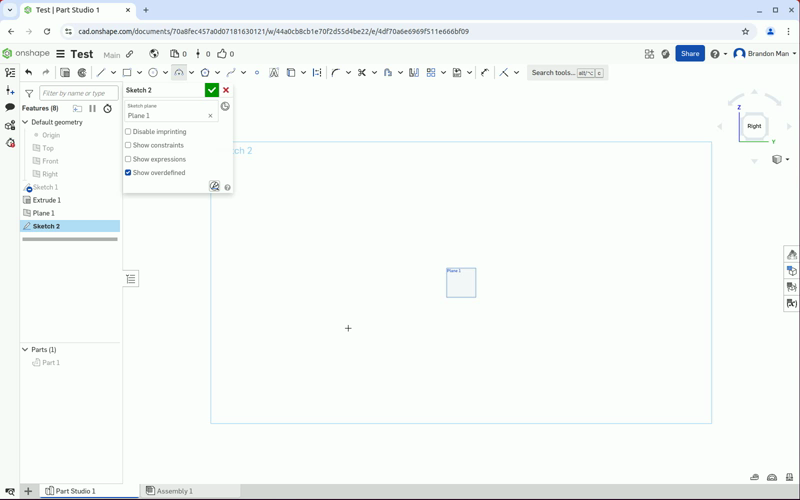
click(348, 327)
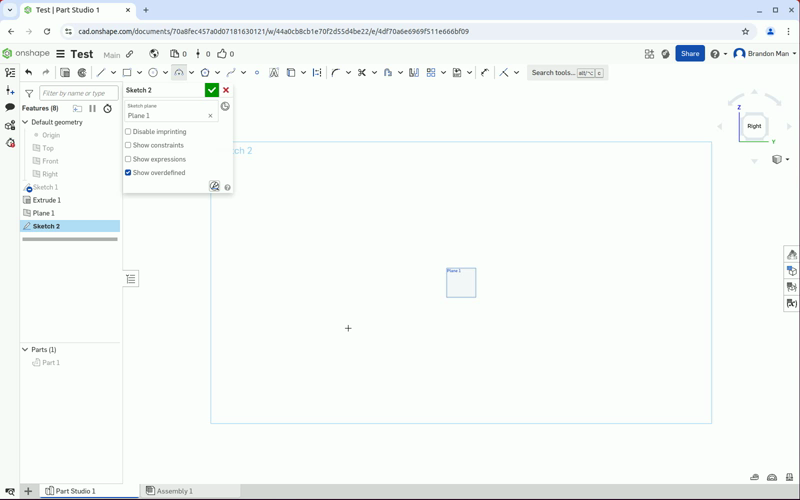
key_up(shift)
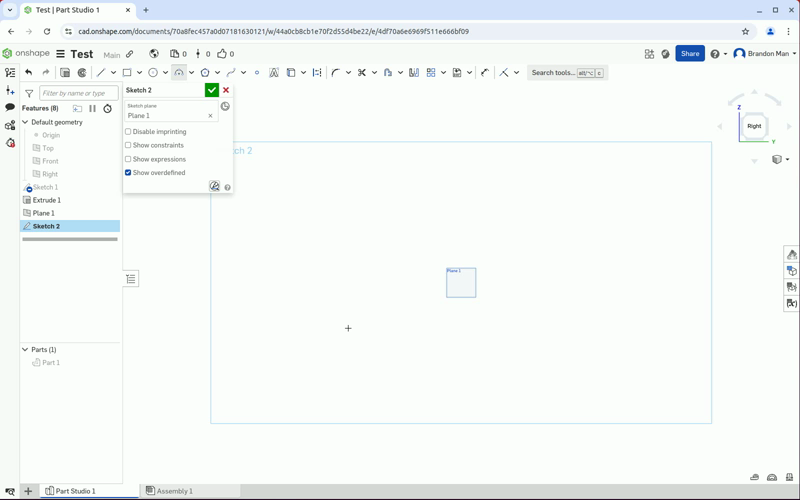
key_down(shift)
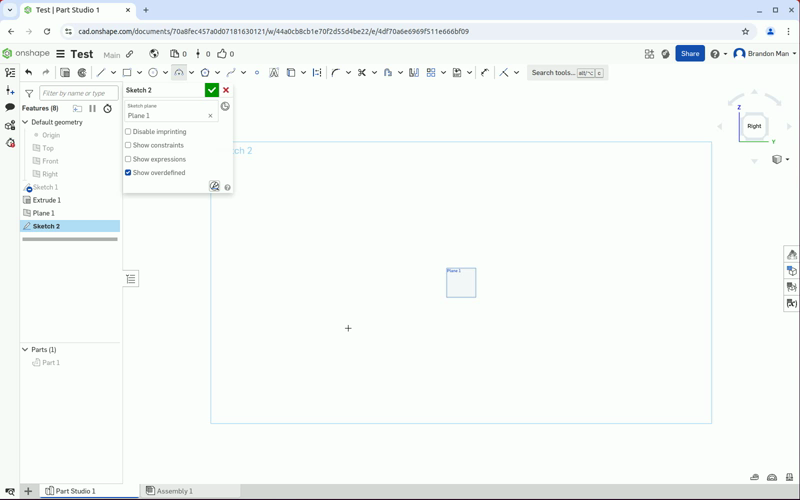
mouse_move(438, 237)
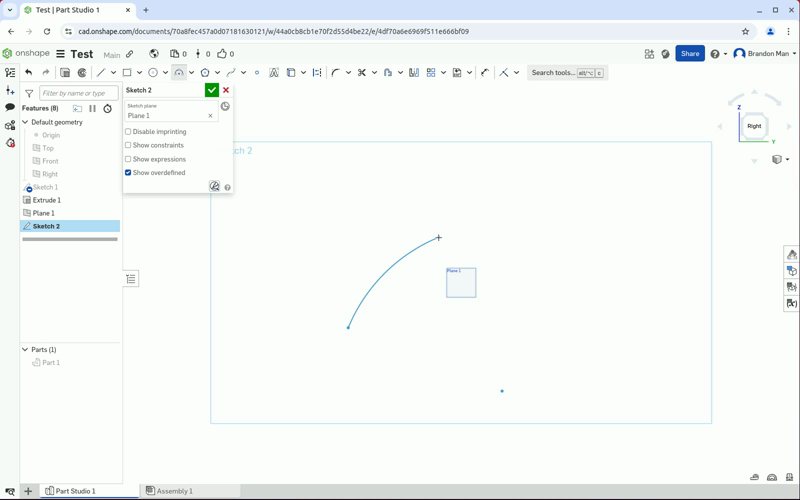
click(438, 237)
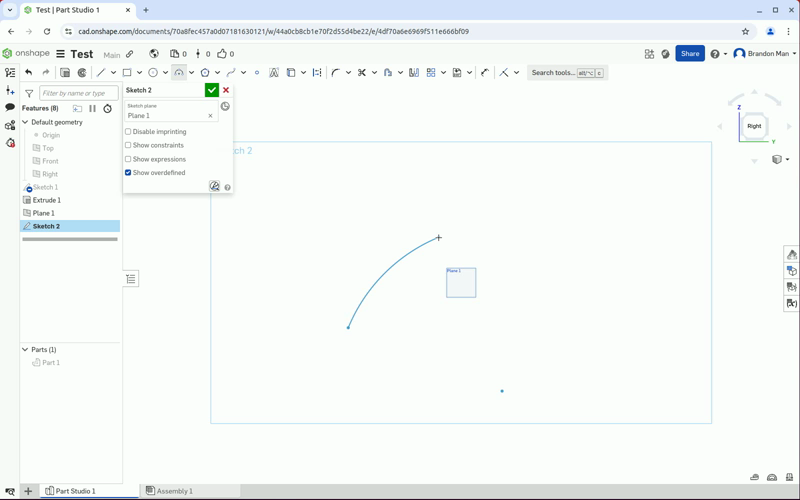
mouse_move(412, 300)
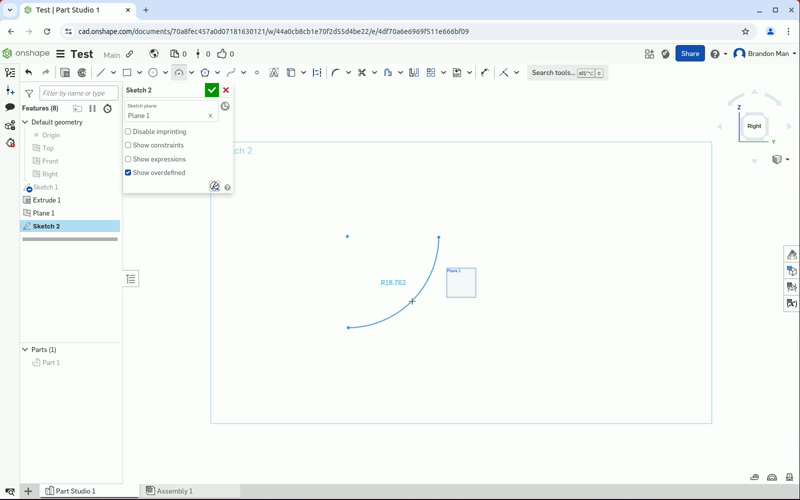
click(412, 300)
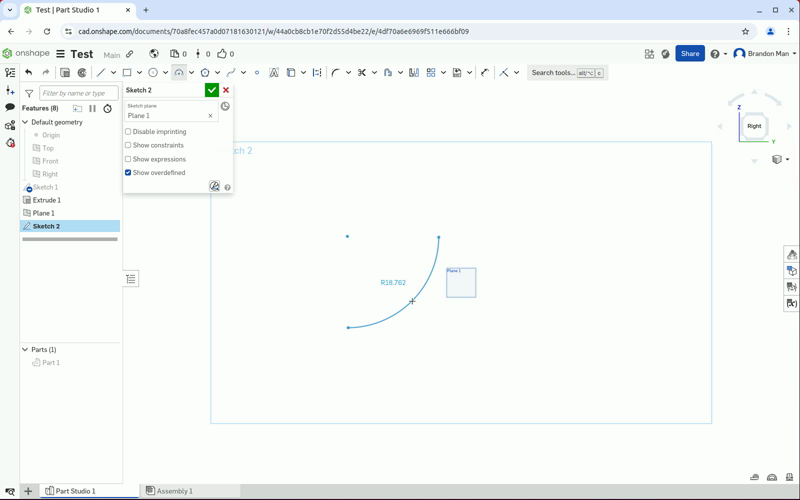
key_up(shift)
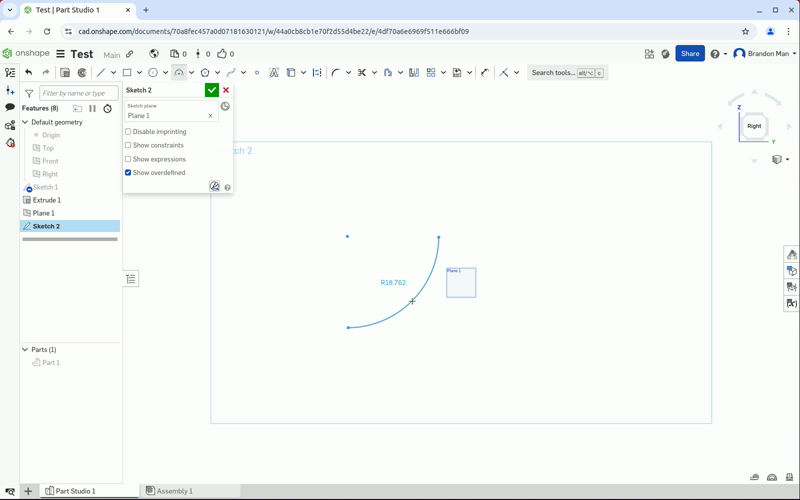
key(esc)
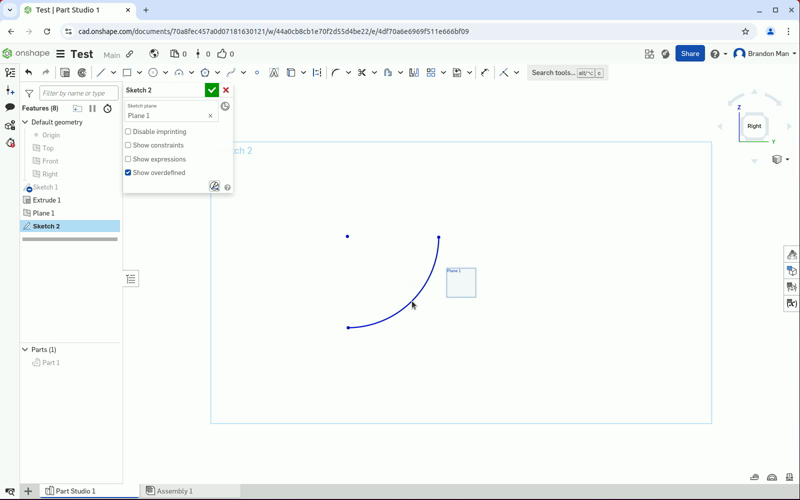
key(l)
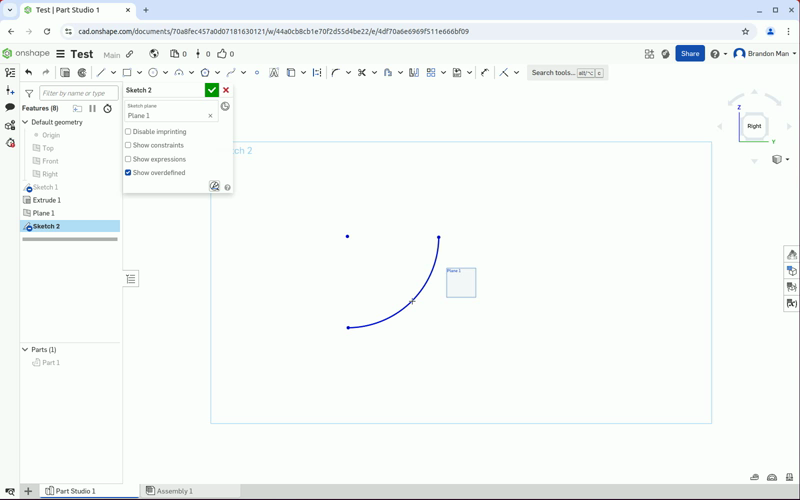
mouse_move(438, 237)
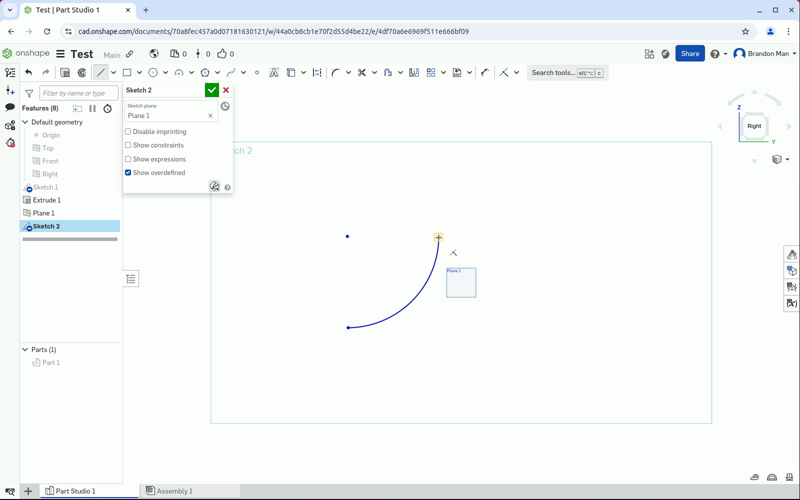
click(438, 237)
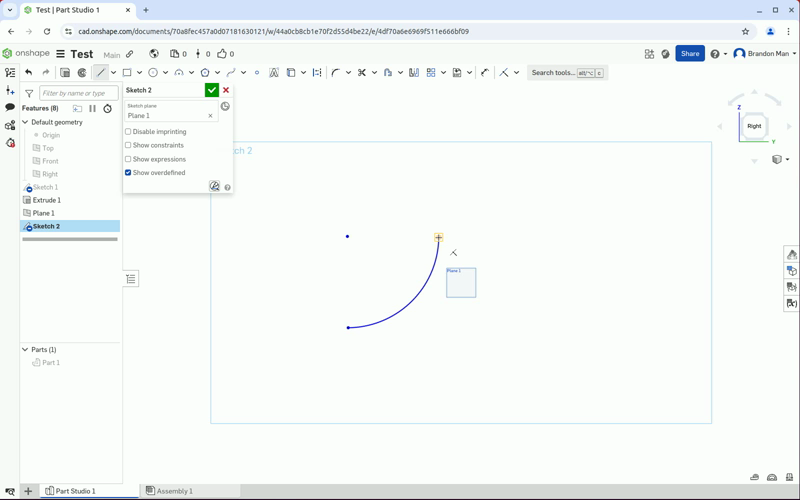
key_down(shift)
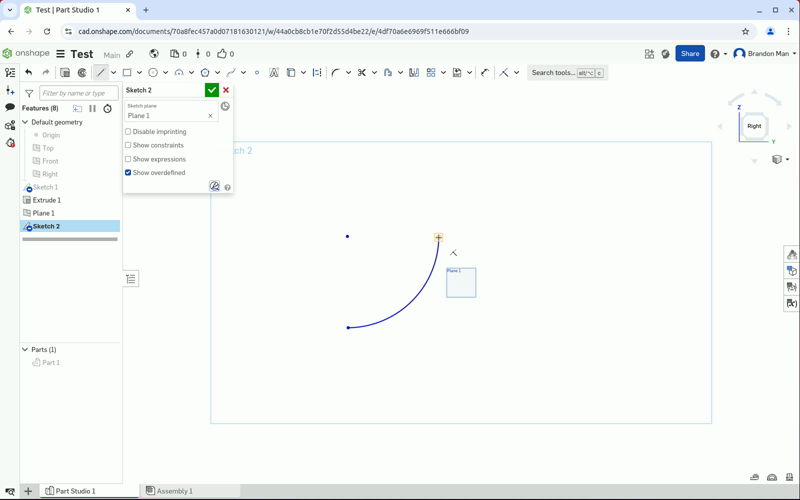
mouse_move(348, 237)
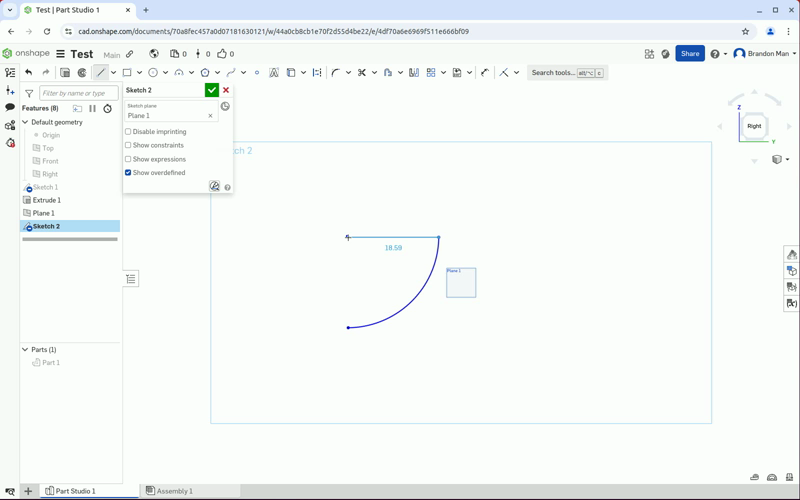
click(348, 237)
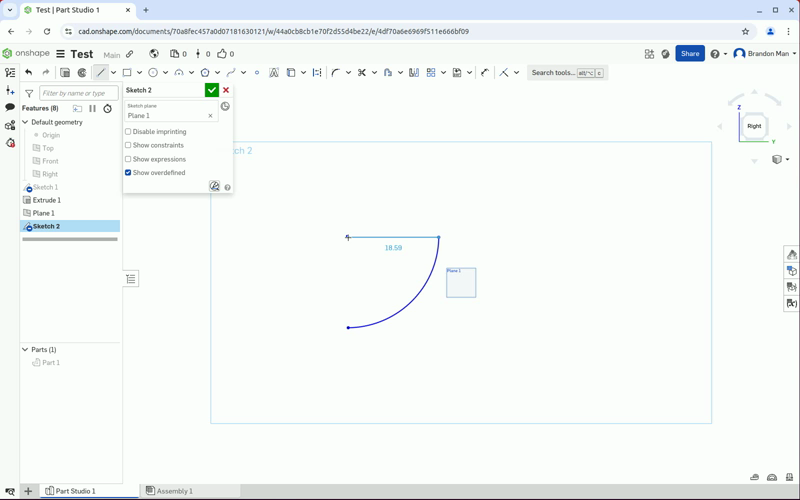
key_up(shift)
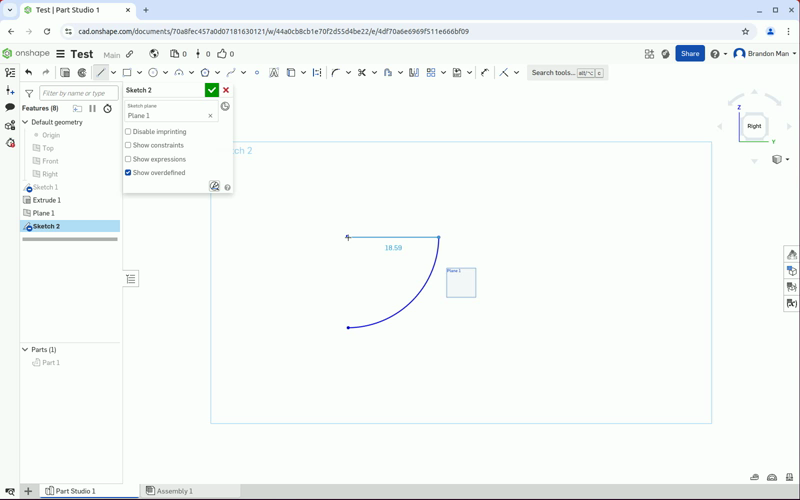
key_down(shift)
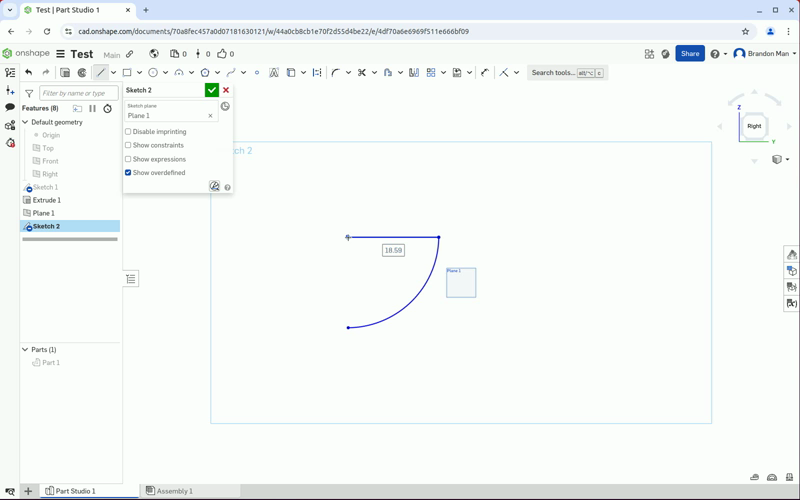
mouse_move(348, 327)
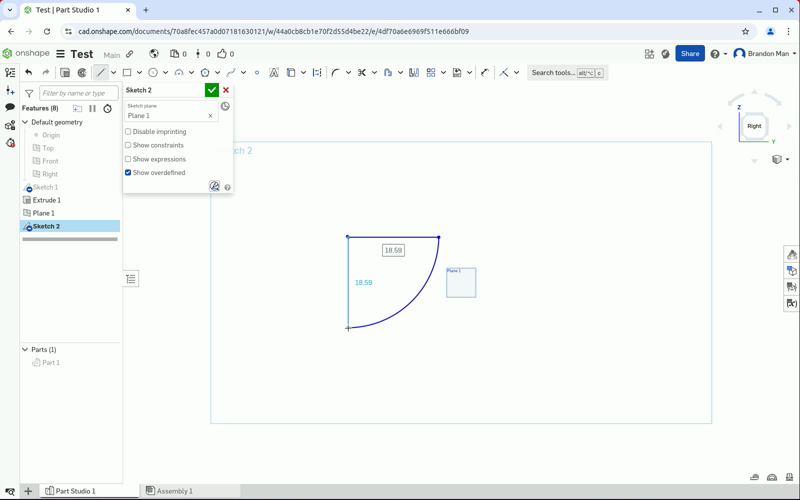
key_up(shift)
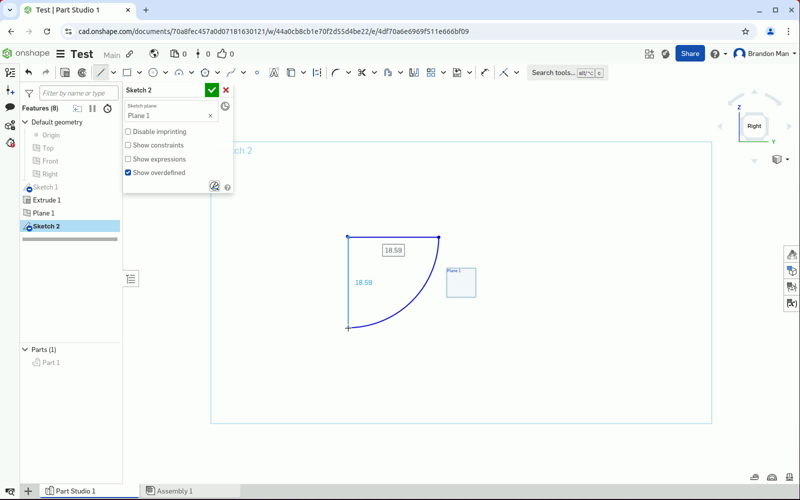
click(348, 327)
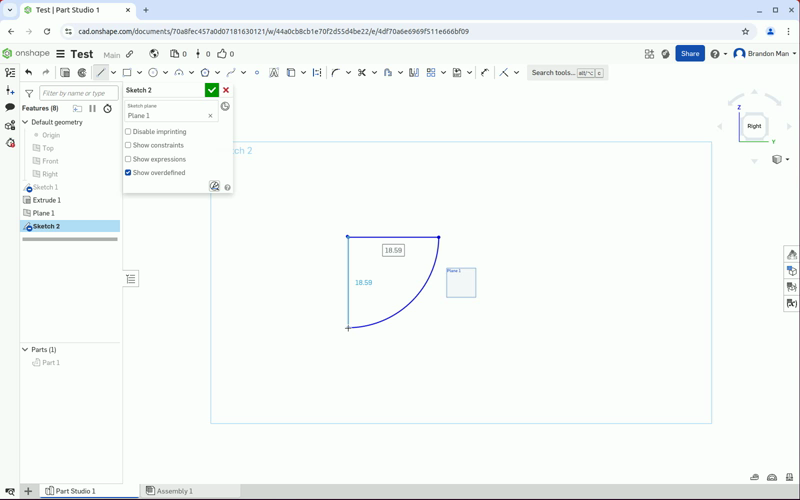
key(esc)
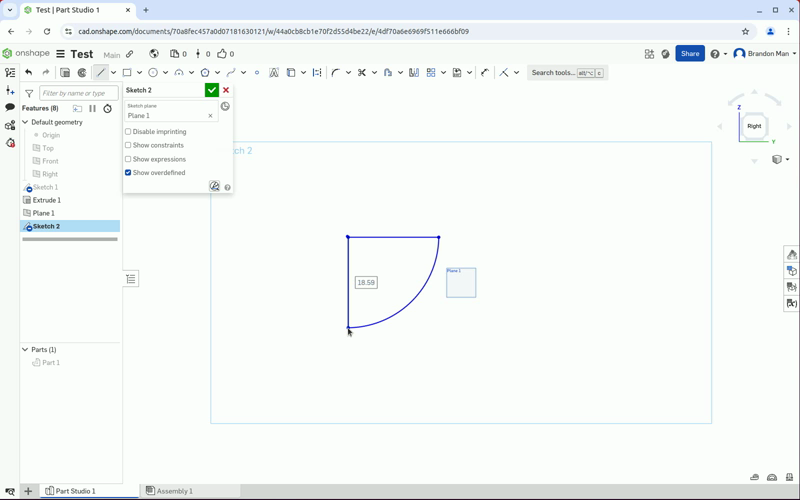
mouse_move(417, 261)
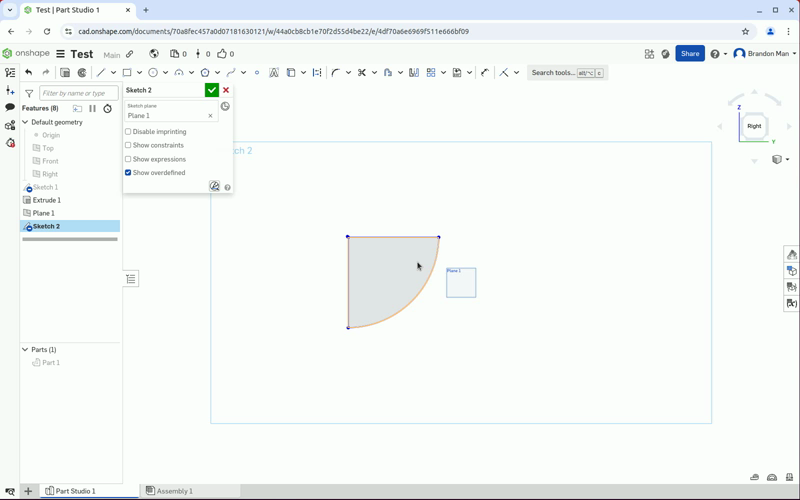
scroll(6)
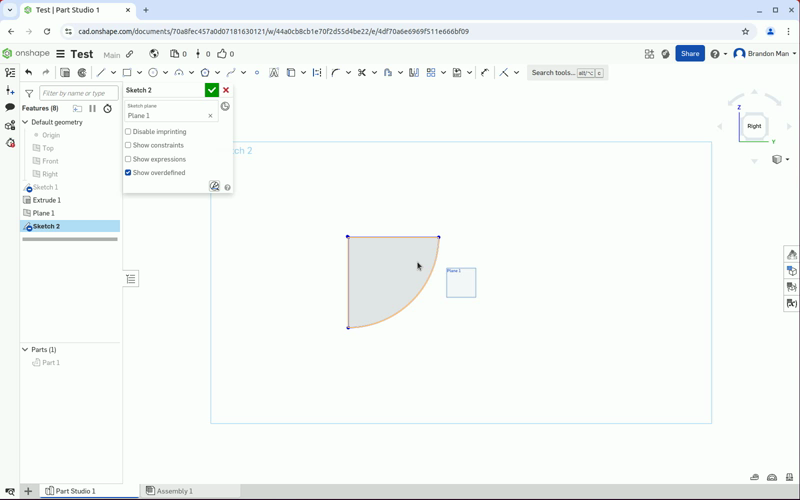
scroll(6)
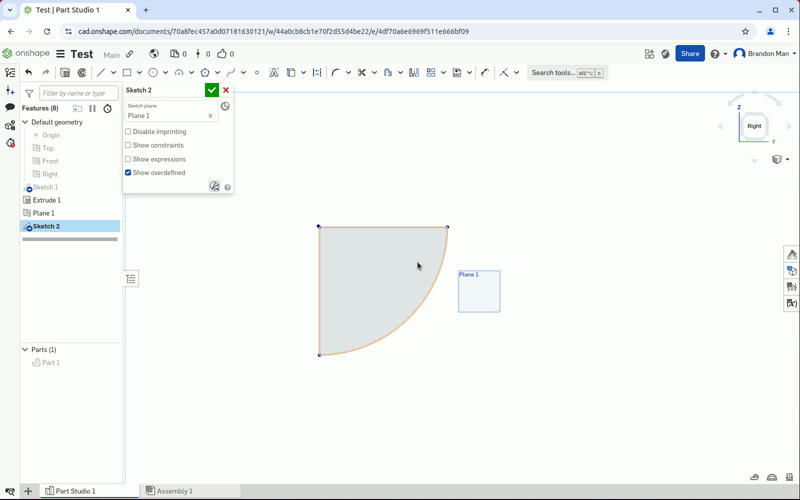
scroll(6)
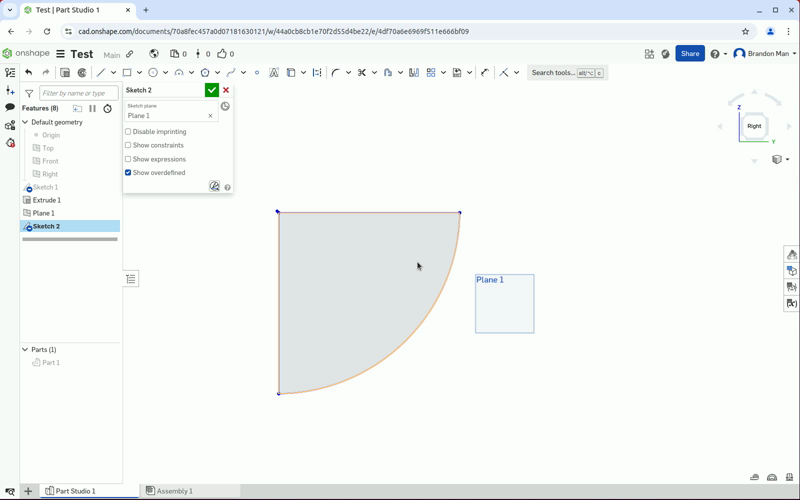
scroll(6)
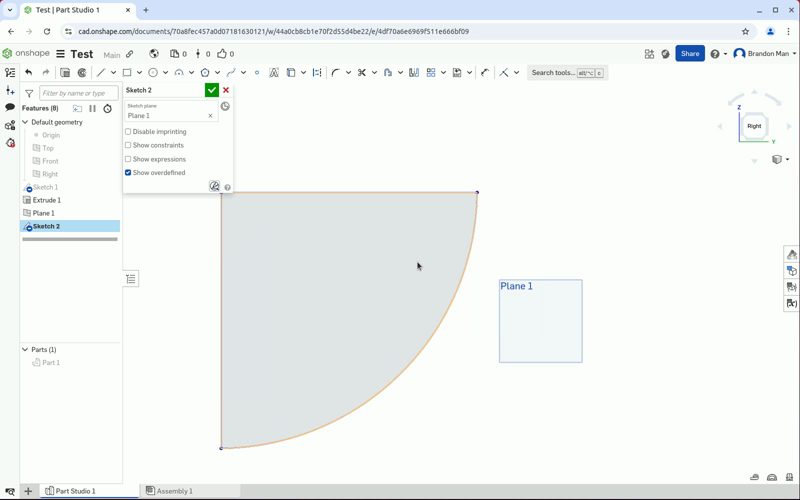
scroll(6)
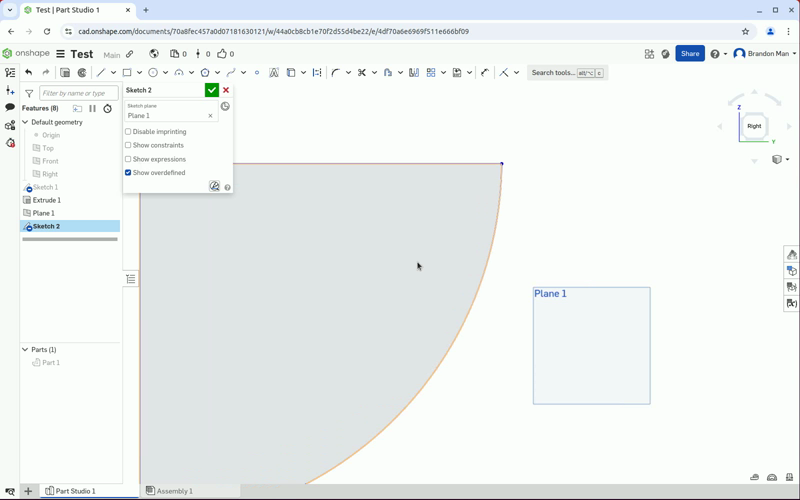
scroll(6)
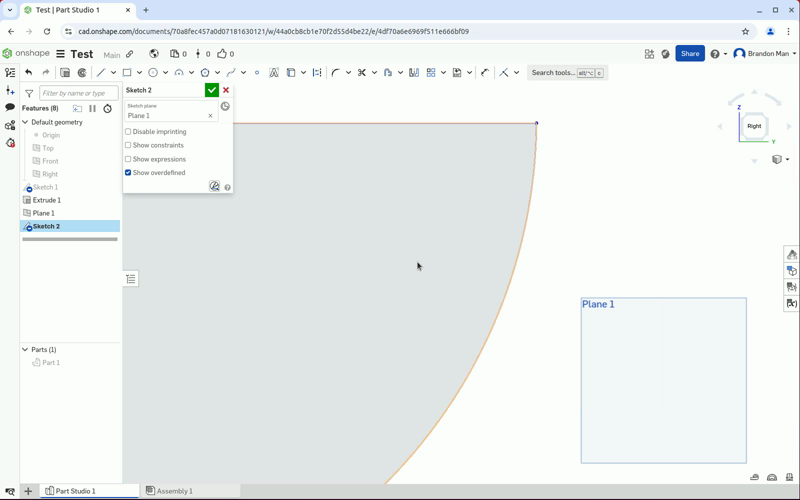
scroll(6)
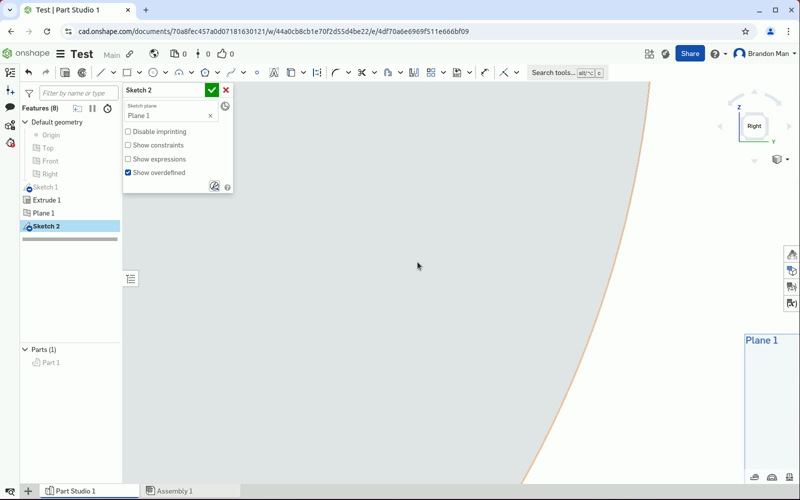
click(417, 261)
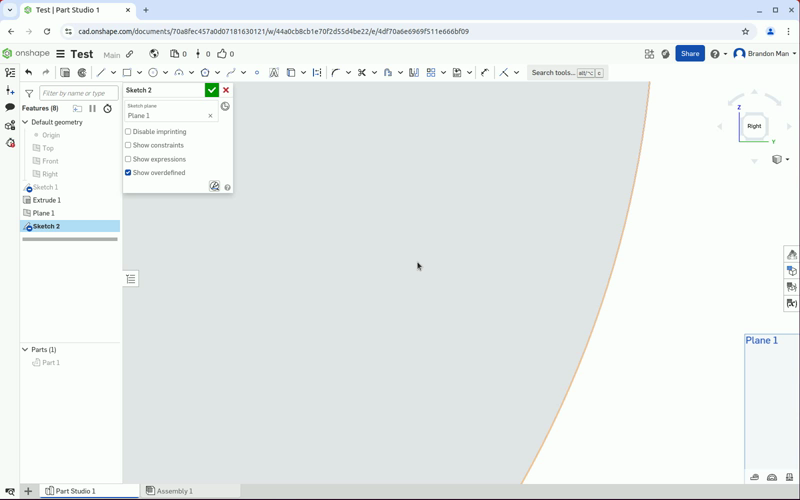
scroll(-6)
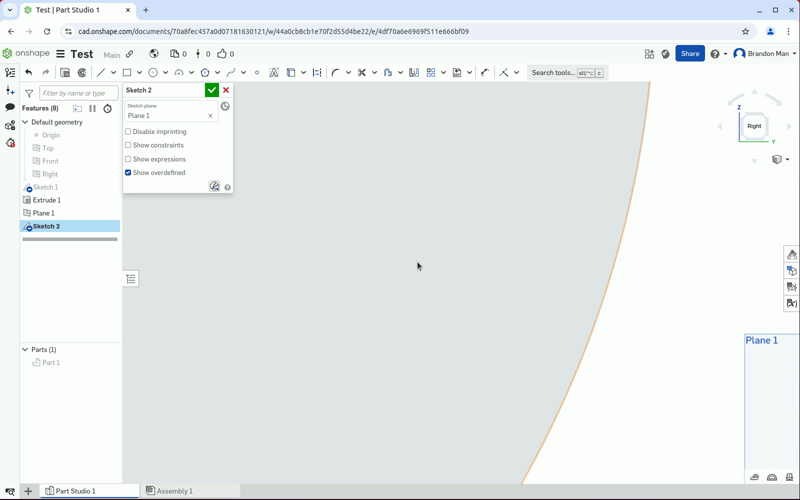
scroll(-6)
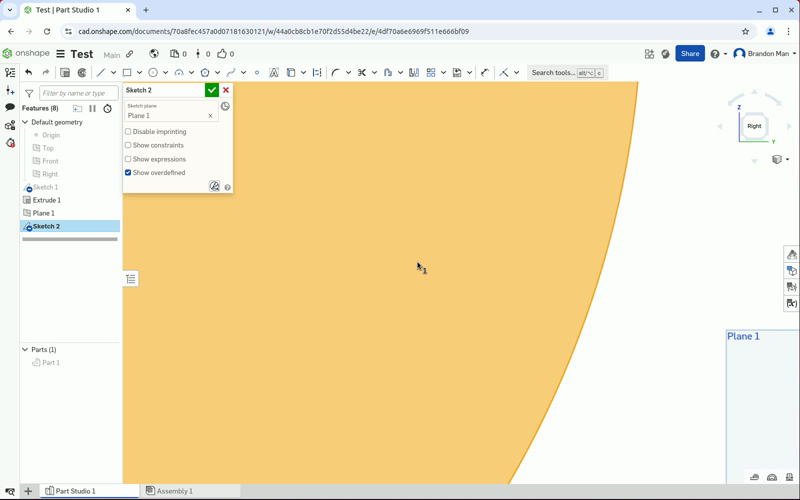
scroll(-6)
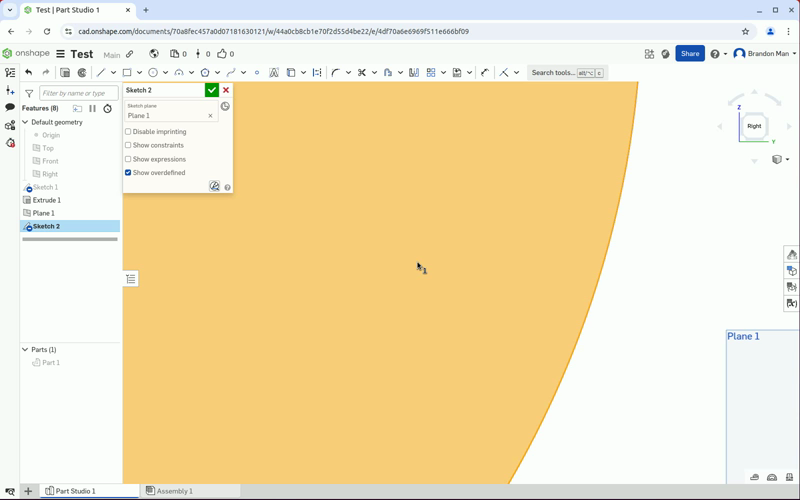
scroll(-6)
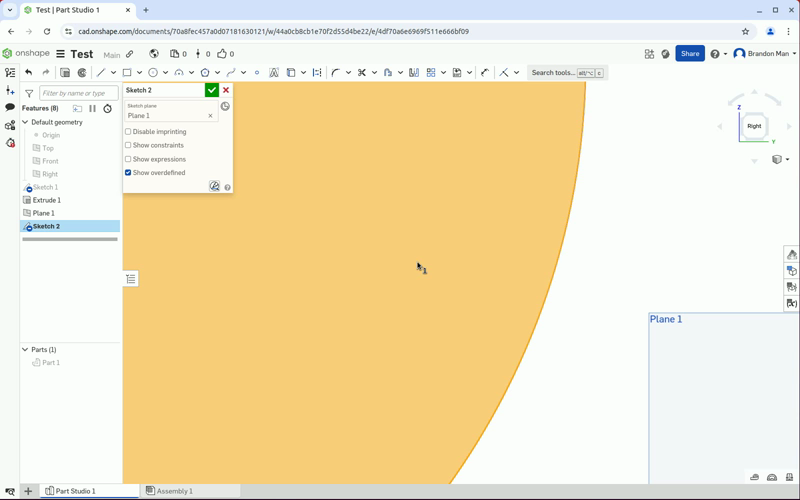
scroll(-6)
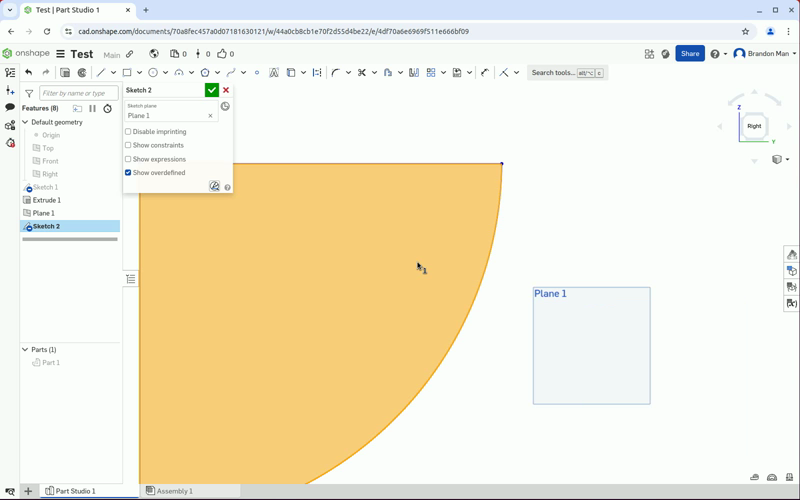
scroll(-6)
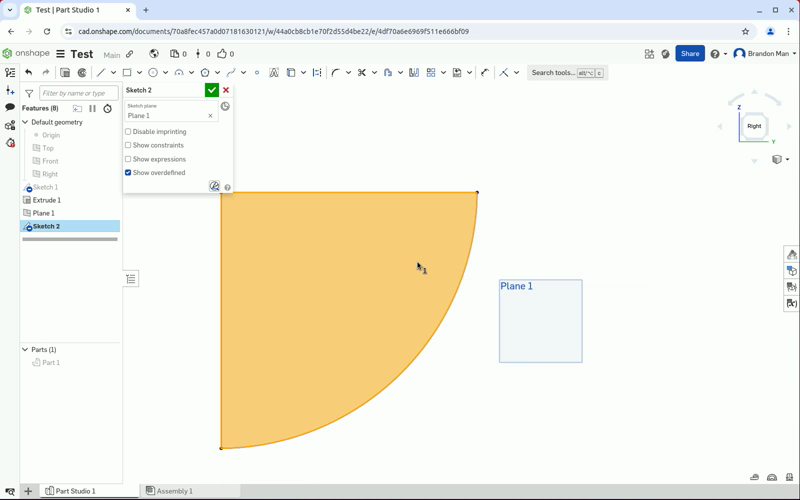
scroll(-6)
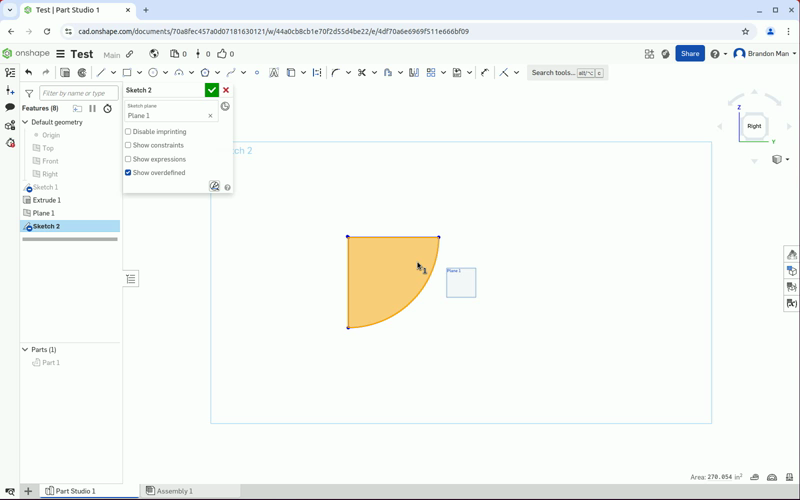
mouse_move(73, 352)
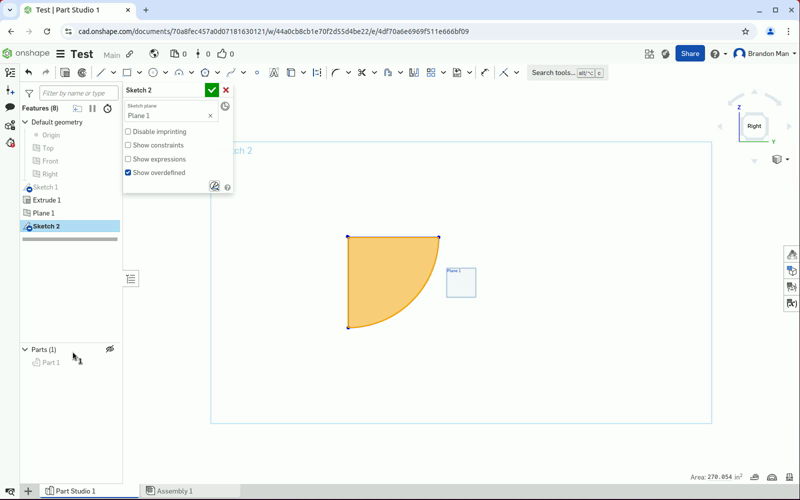
key(shift+y)
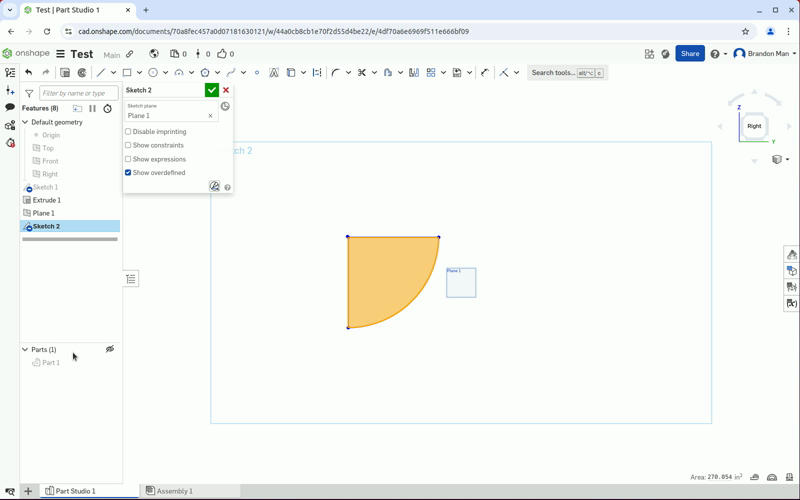
key(shift+e)
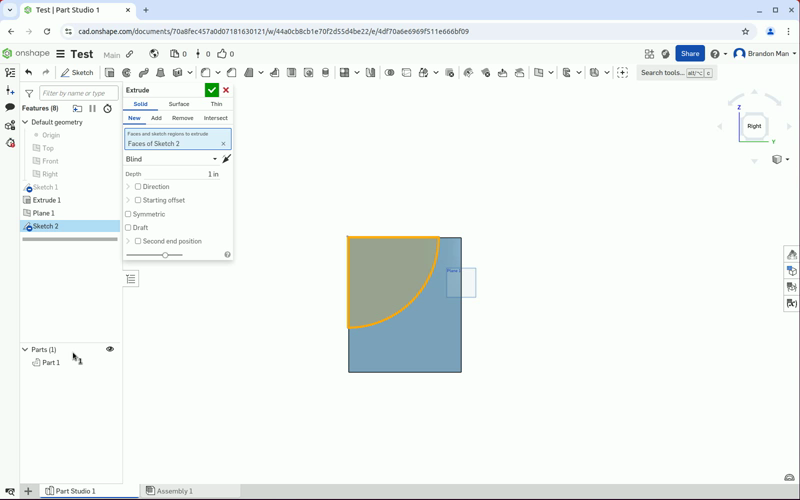
mouse_move(143, 106)
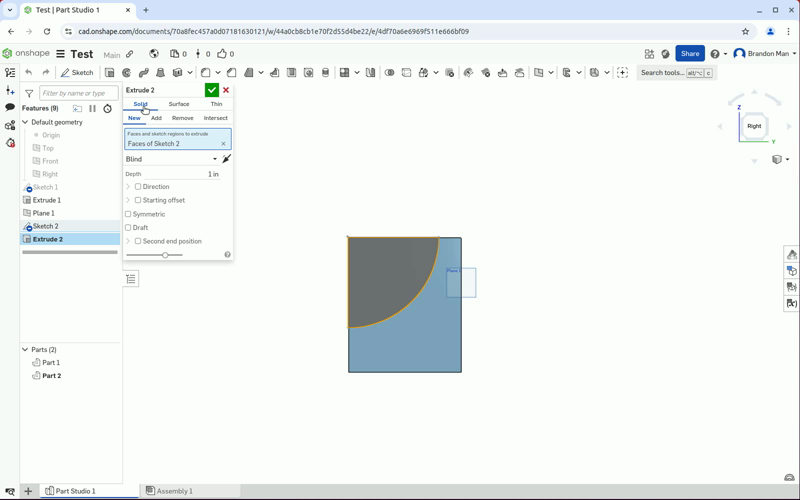
click(143, 106)
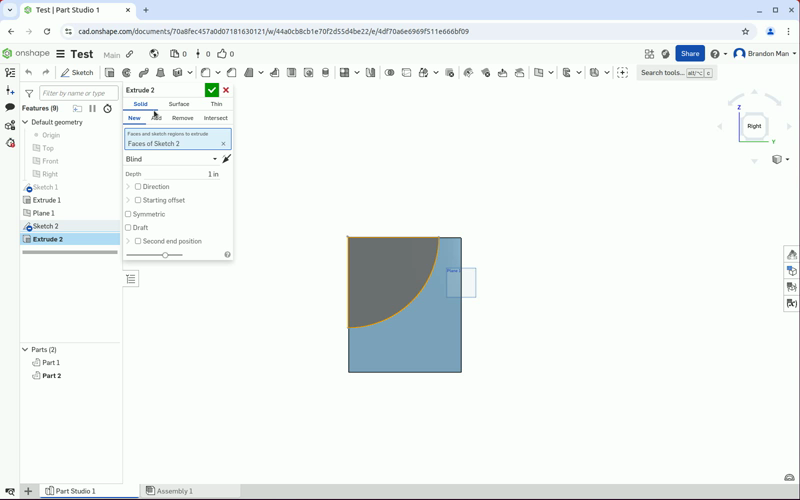
mouse_move(186, 120)
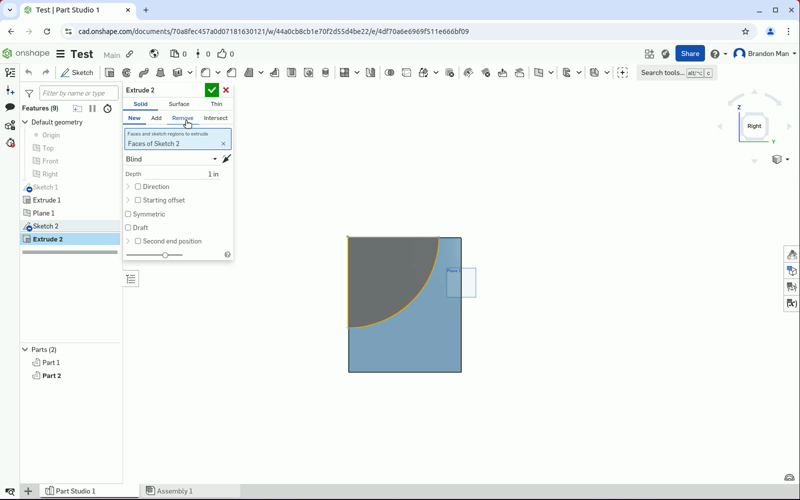
click(186, 120)
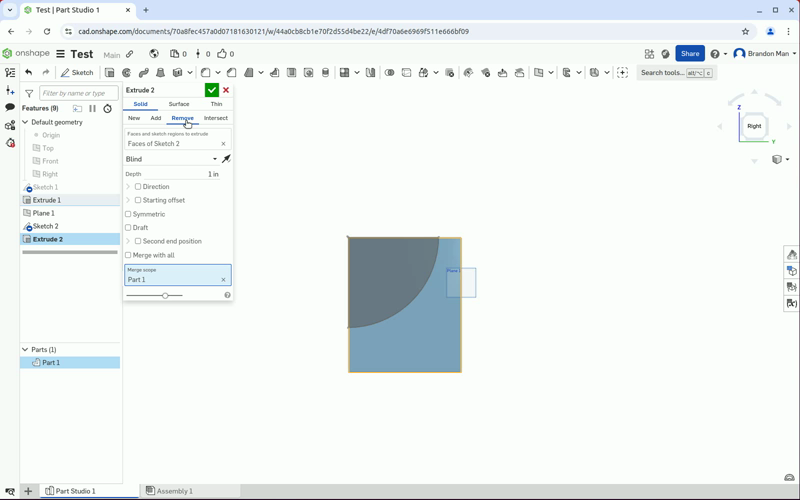
key(tab, 4)
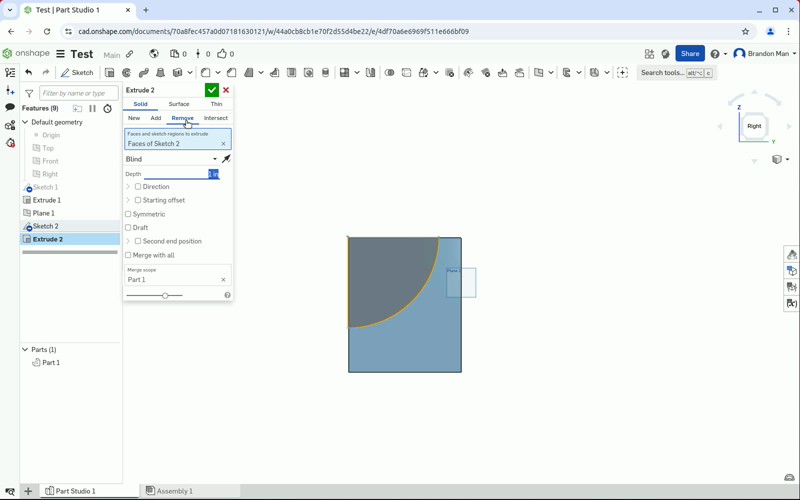
text(30.811)
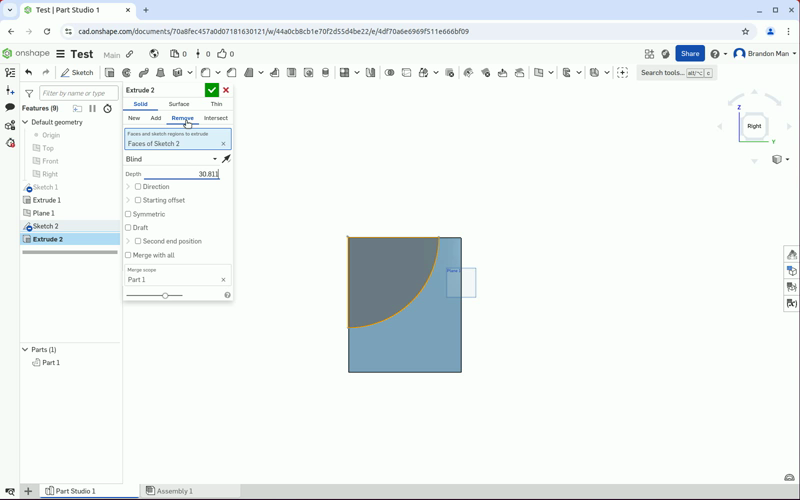
key(tab, 6)
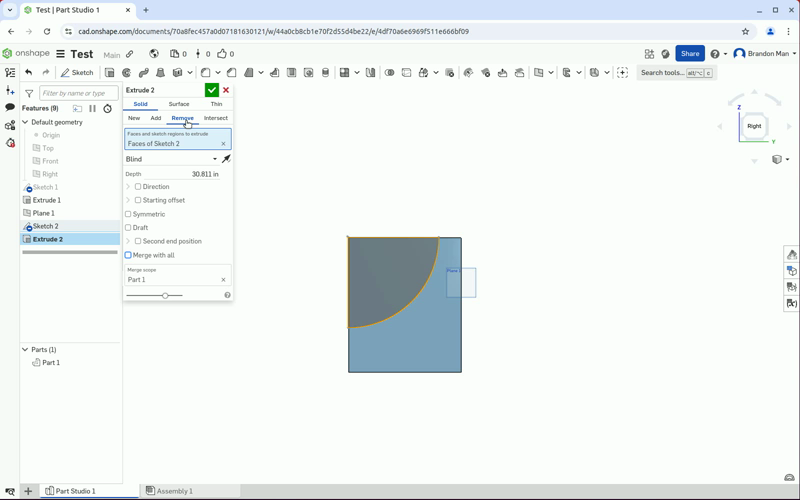
key(space)
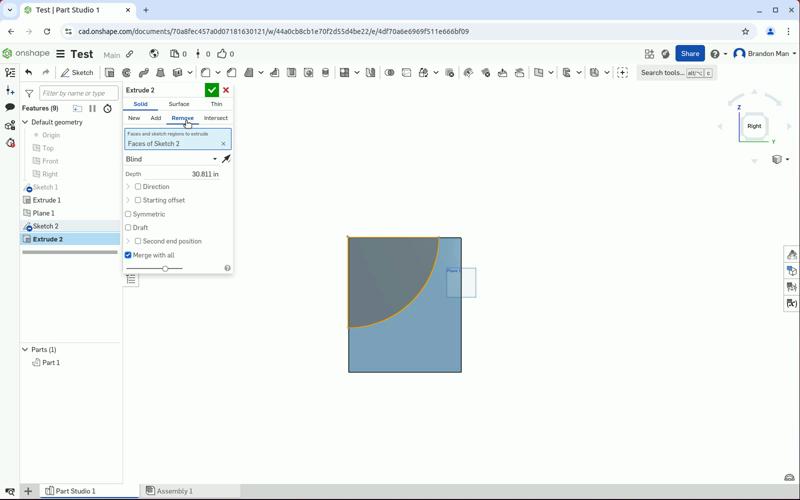
key(enter)
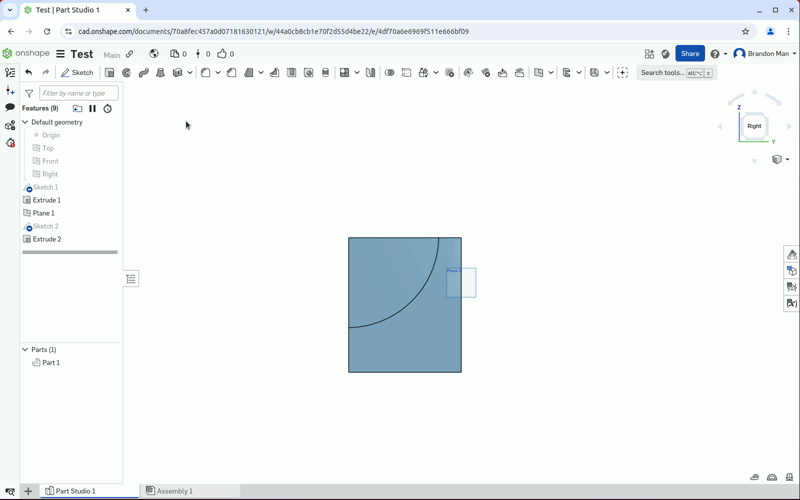
key(shift+h)
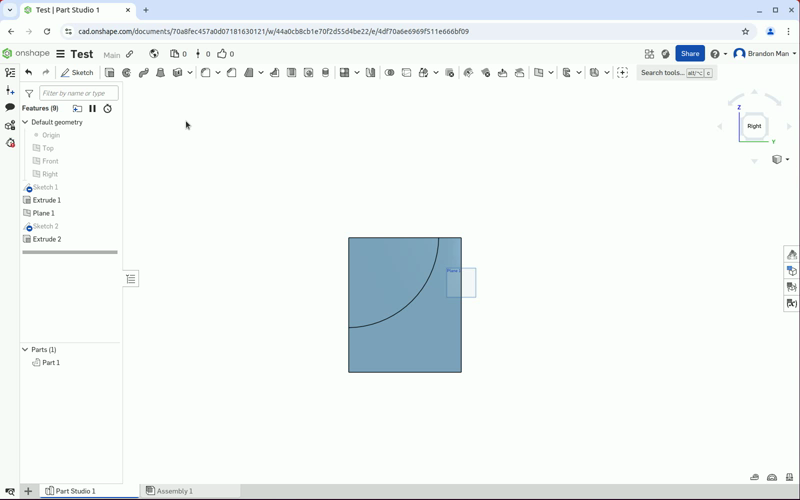
key(shift+h)
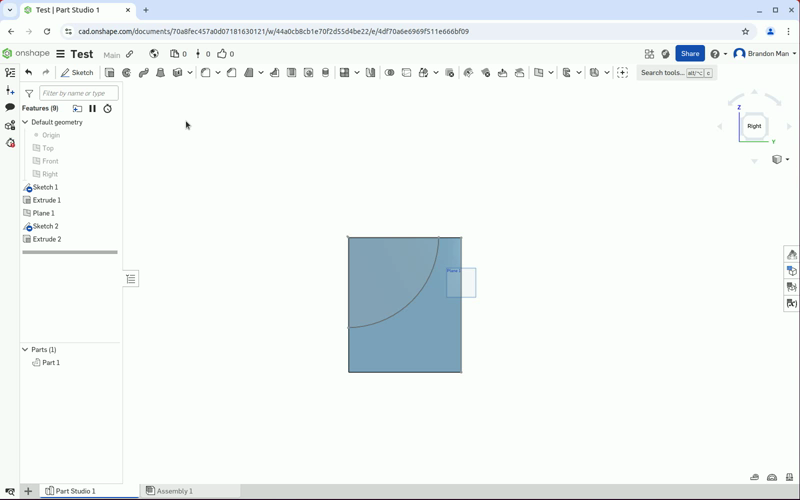
key(shift+7)
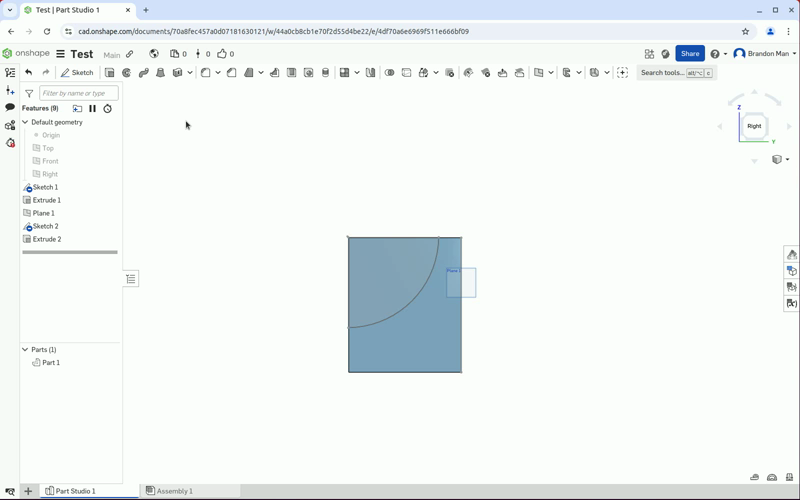
key(right, 2)
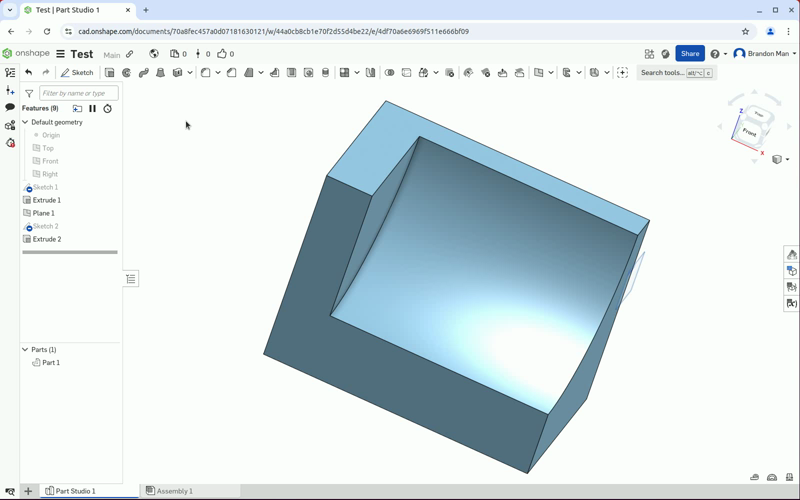
key(down, 2)
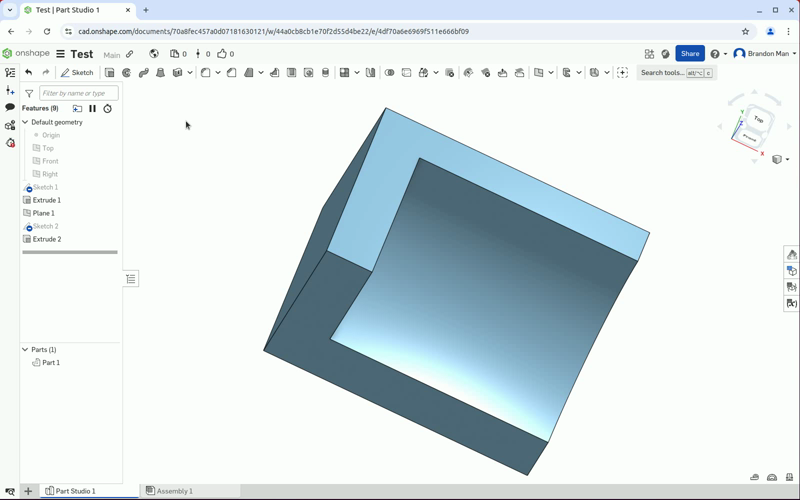
key(up, 2)
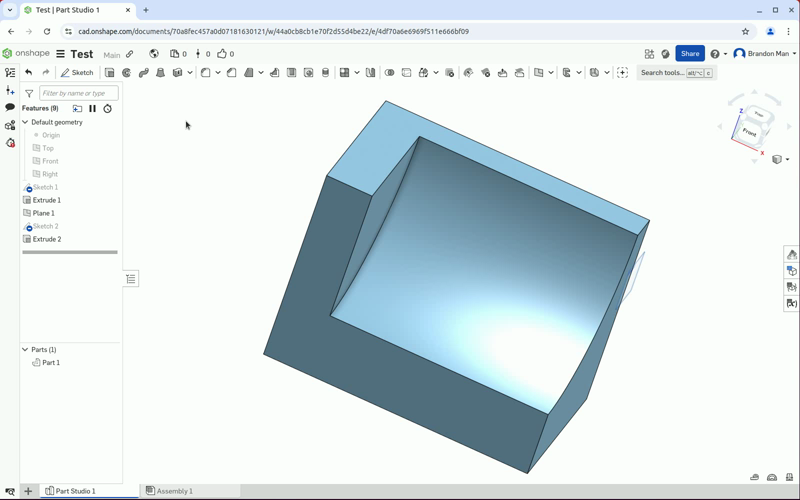
key(left, 2)
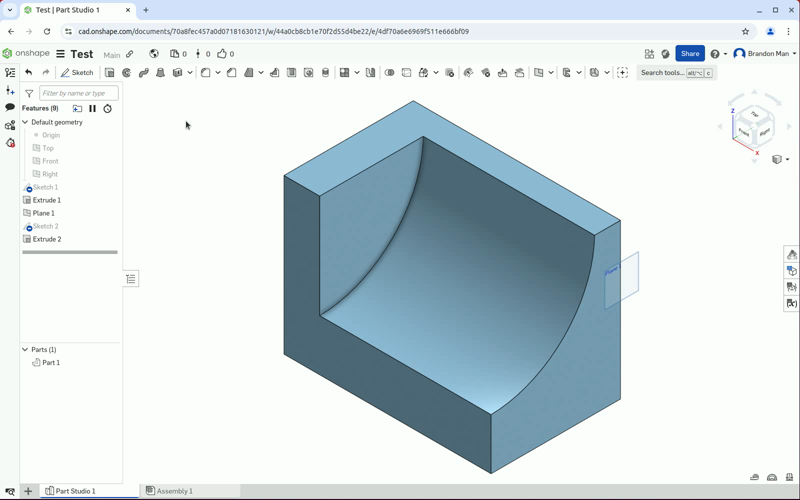
mouse_move(73, 189)
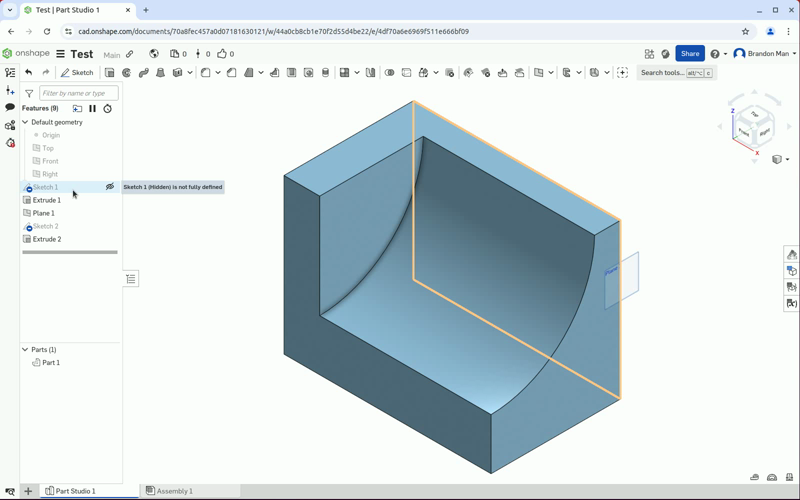
click(73, 189)